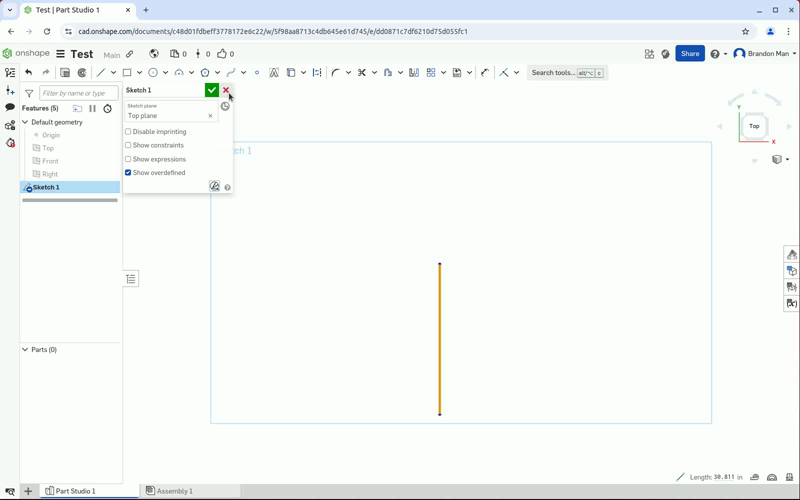
key(shift+h)
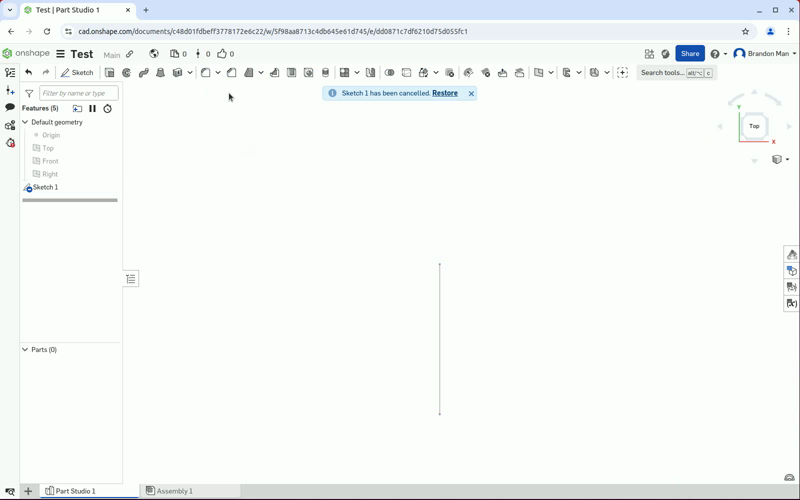
key(shift+s)
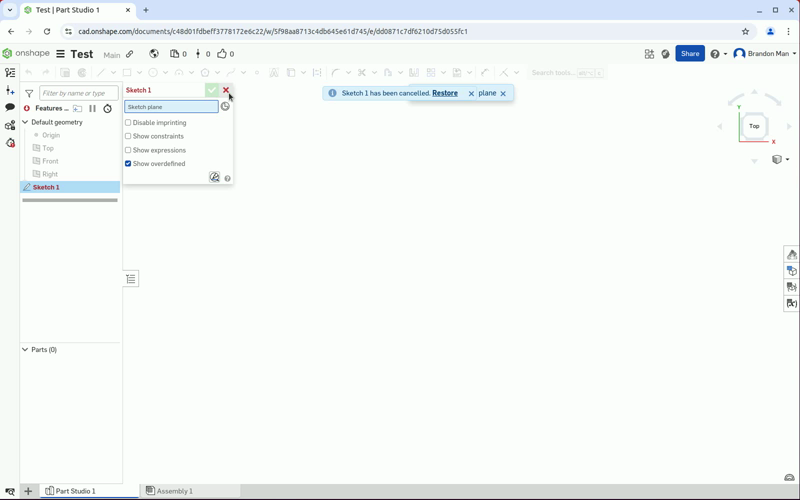
mouse_move(73, 150)
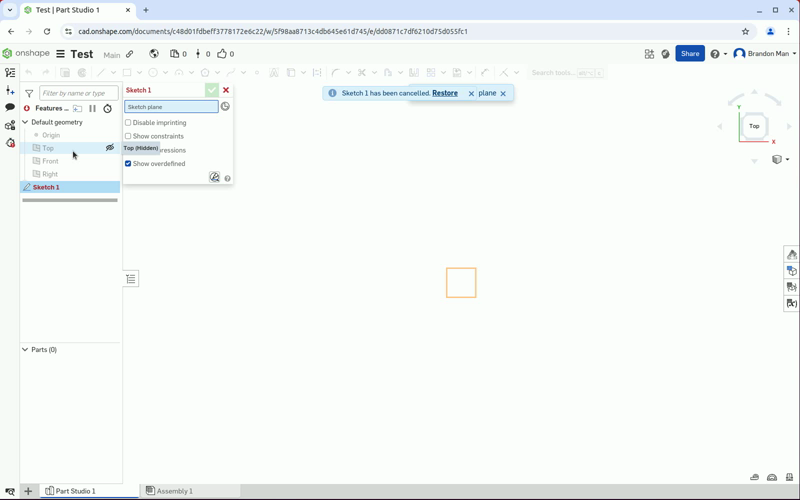
click(73, 150)
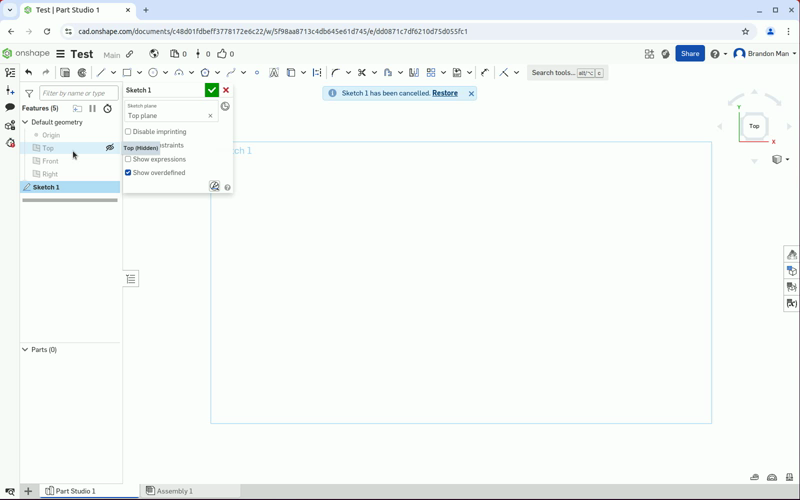
mouse_move(73, 352)
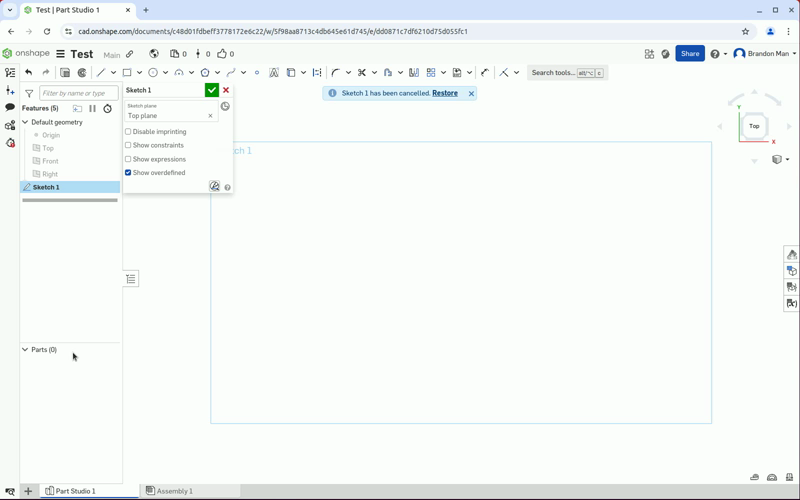
key(y)
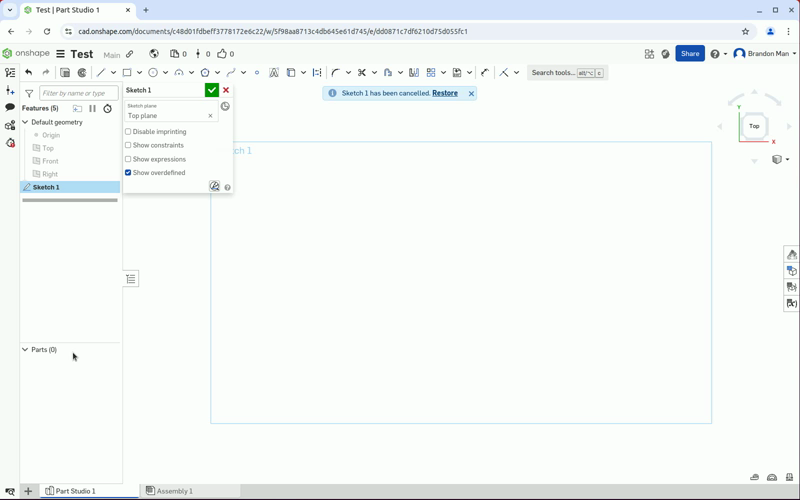
key(l)
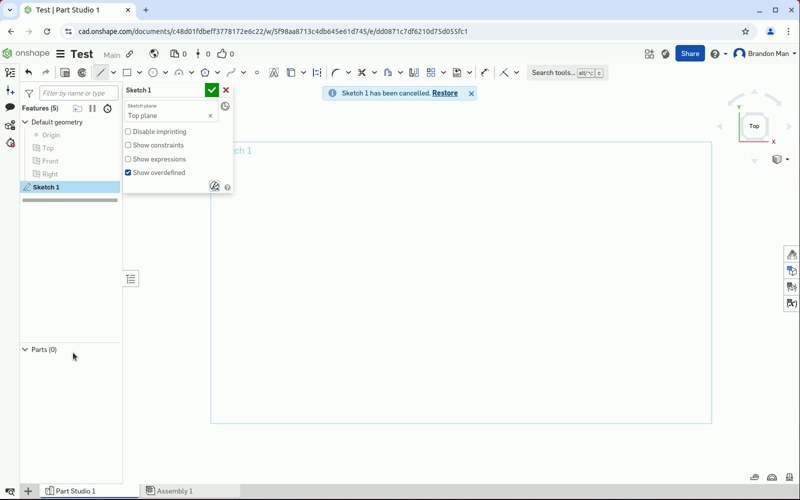
key_down(shift)
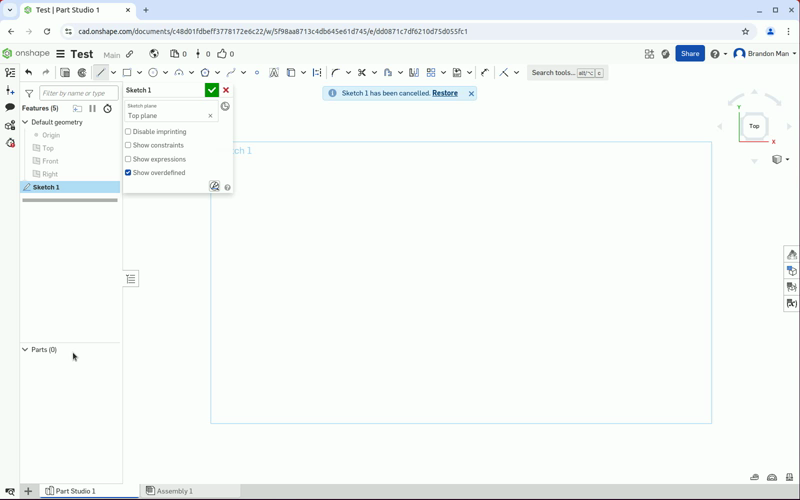
mouse_move(348, 251)
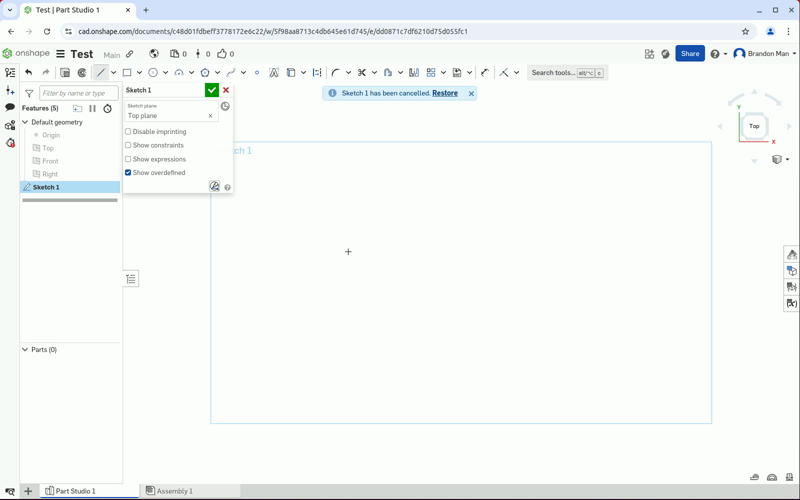
click(348, 251)
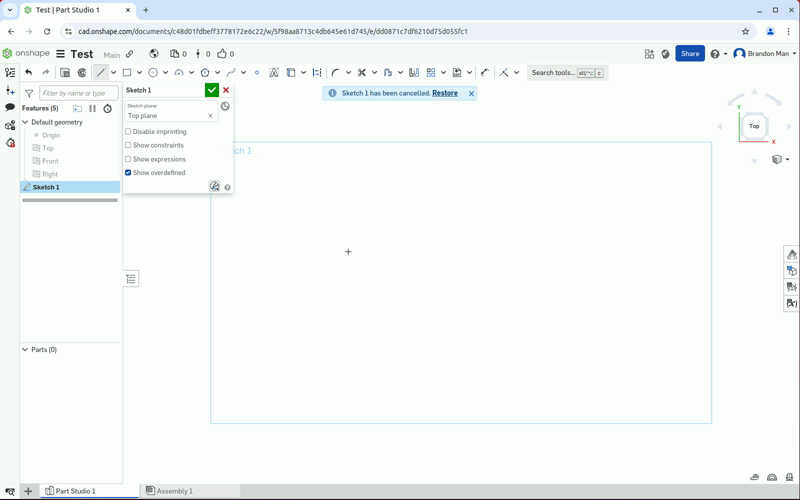
key_up(shift)
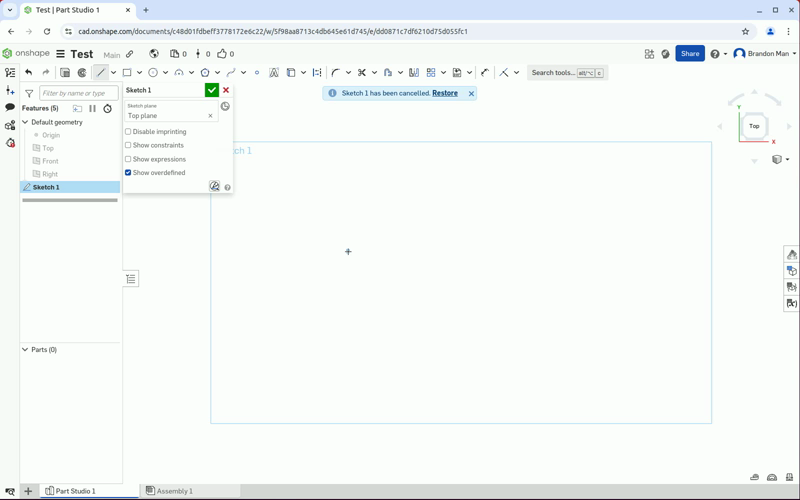
key_down(shift)
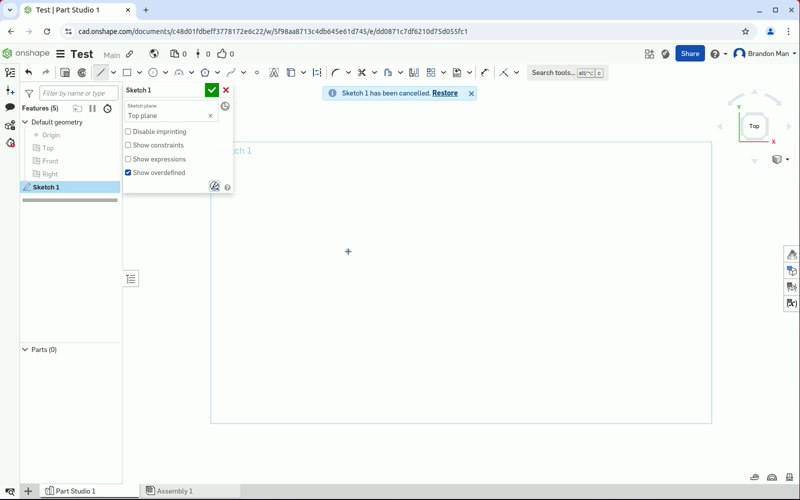
mouse_move(378, 251)
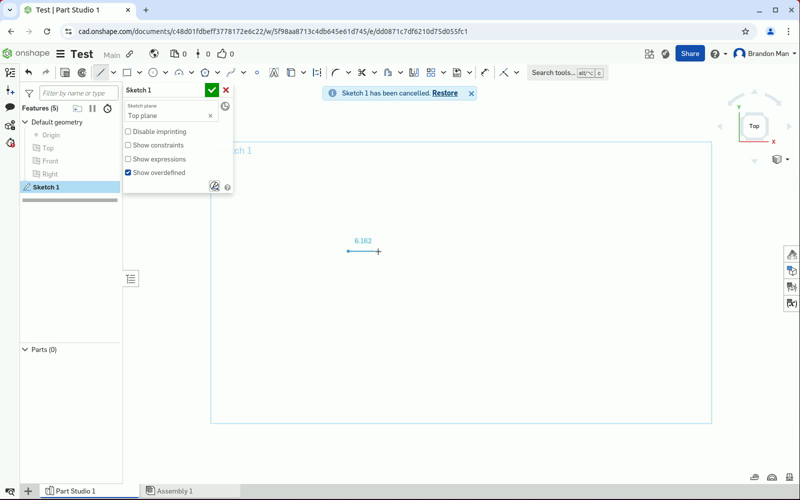
mouse_move(367, 251)
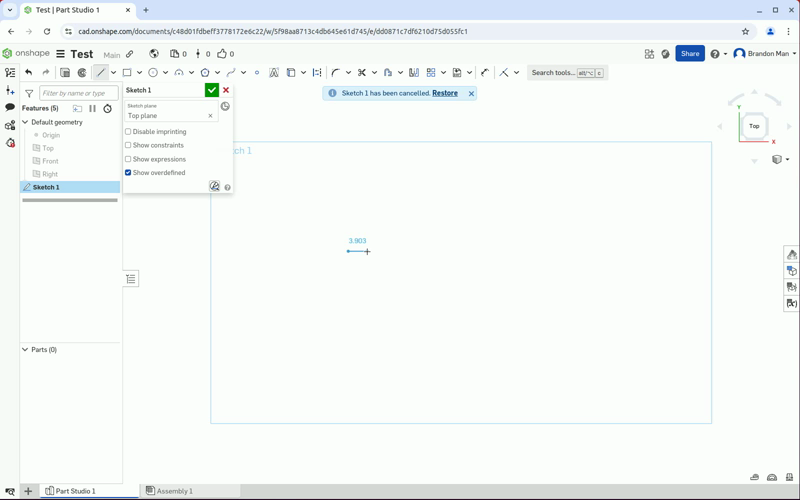
click(367, 251)
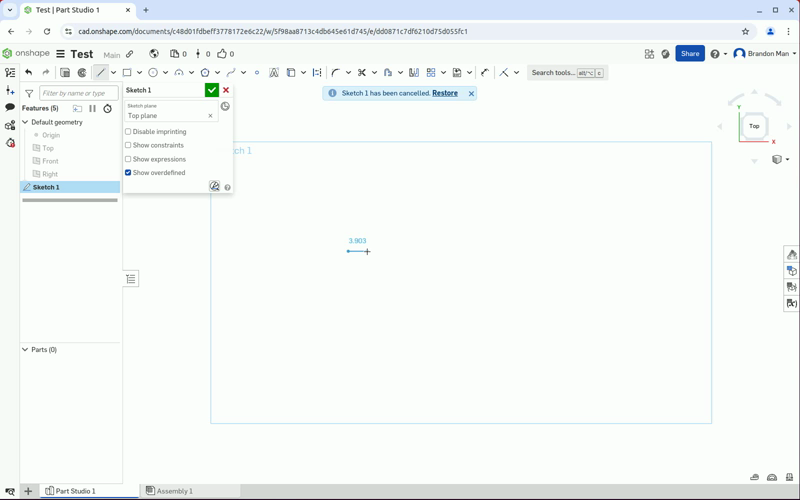
key_up(shift)
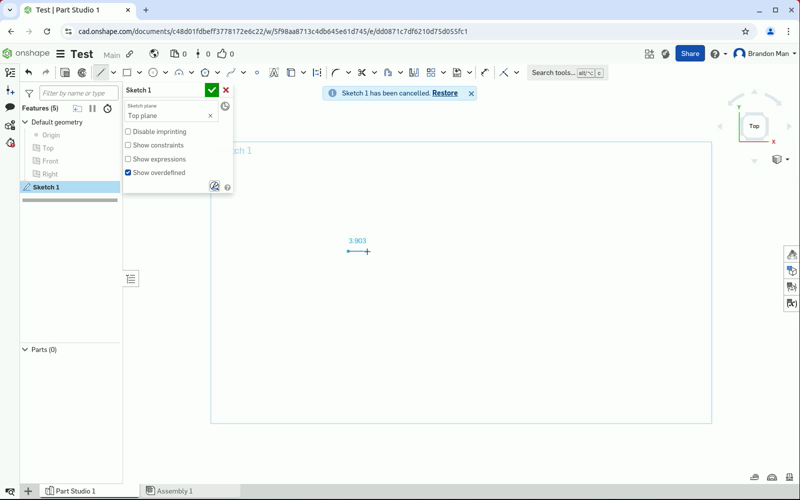
key_down(shift)
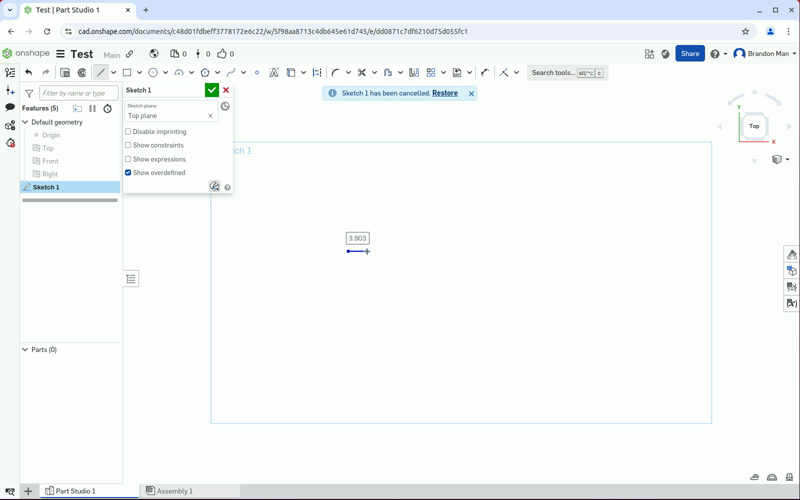
mouse_move(397, 251)
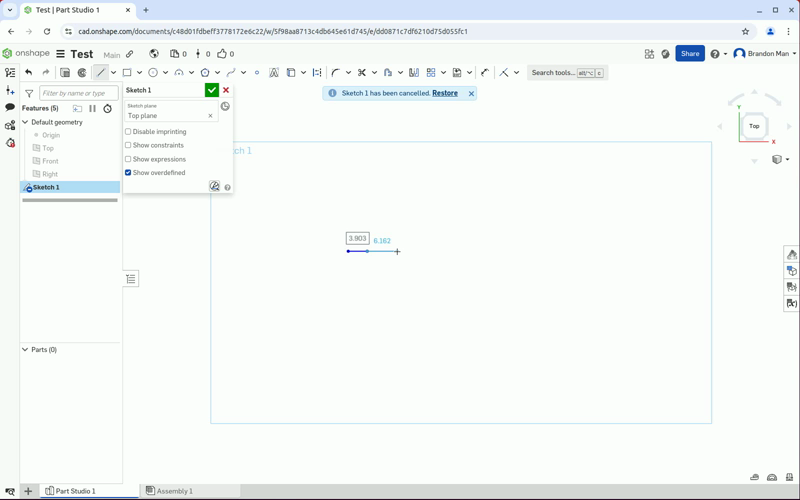
mouse_move(367, 209)
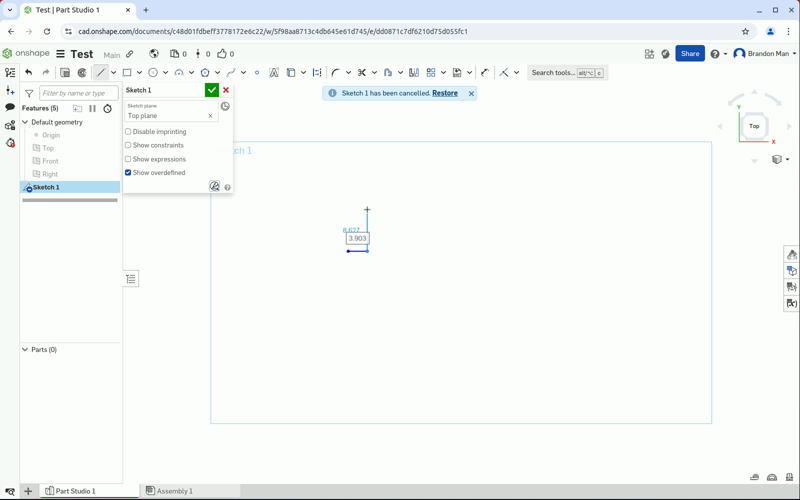
click(367, 209)
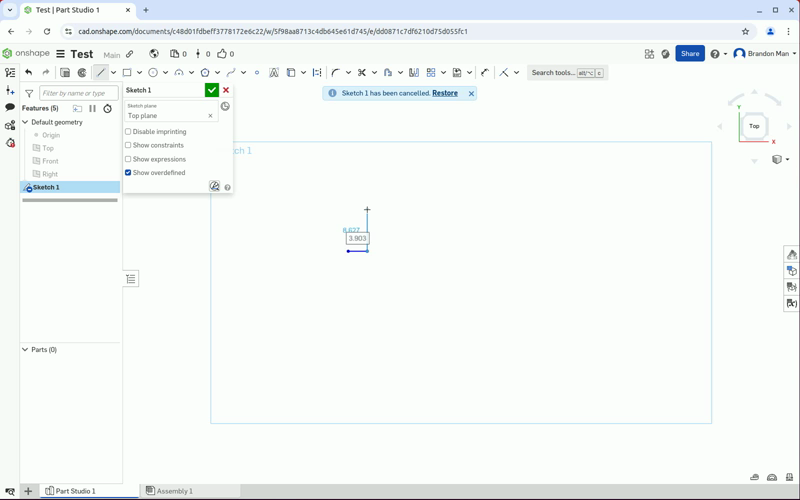
key_up(shift)
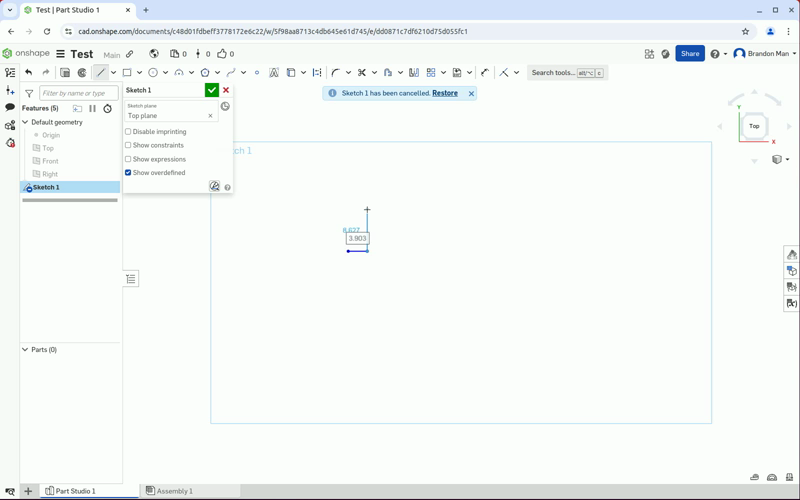
key_down(shift)
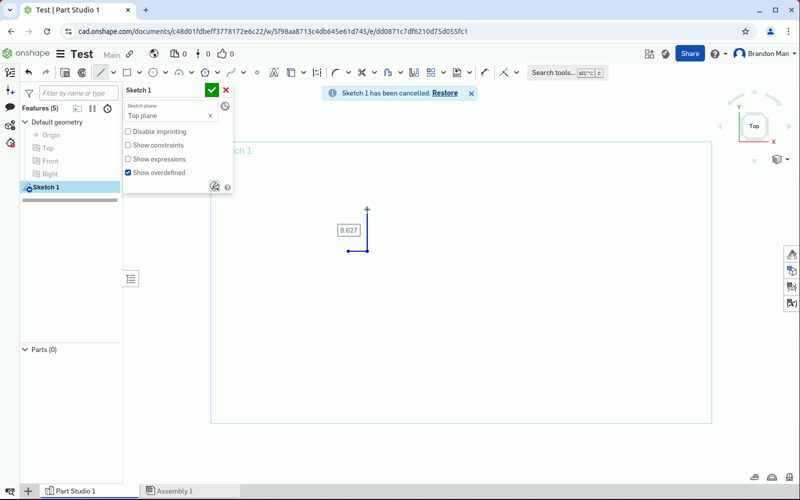
mouse_move(397, 209)
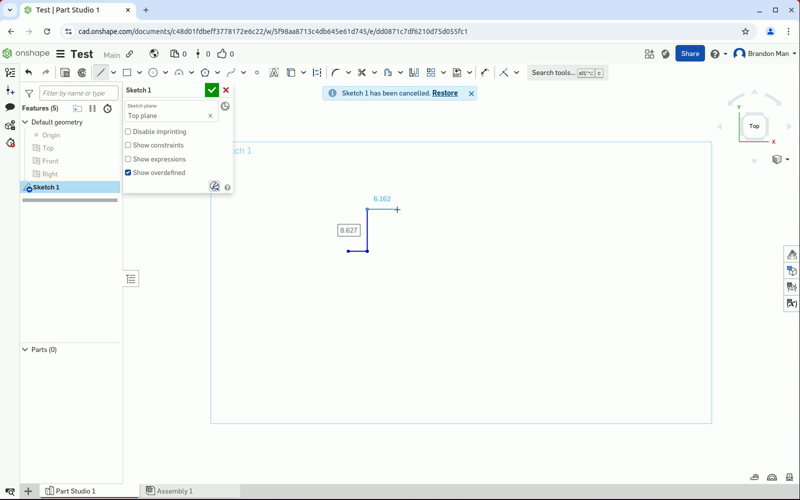
mouse_move(348, 209)
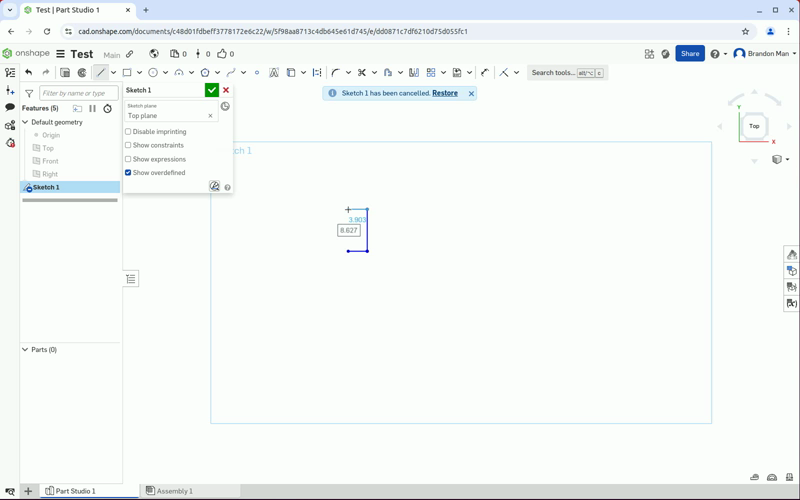
click(348, 209)
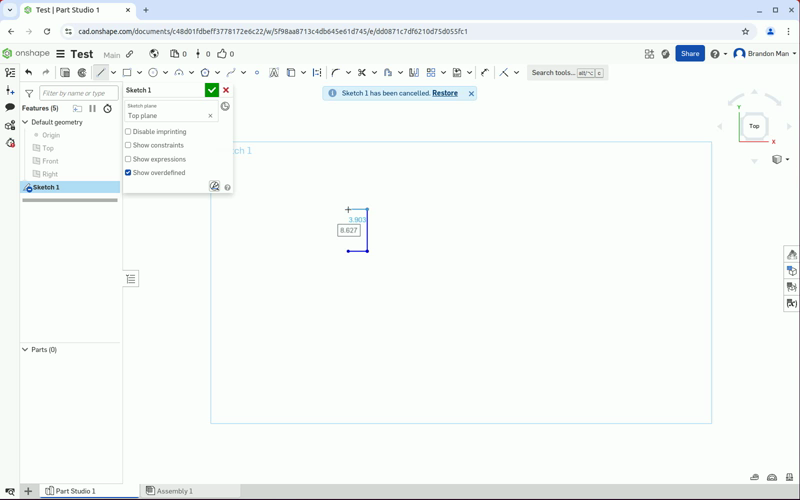
key_up(shift)
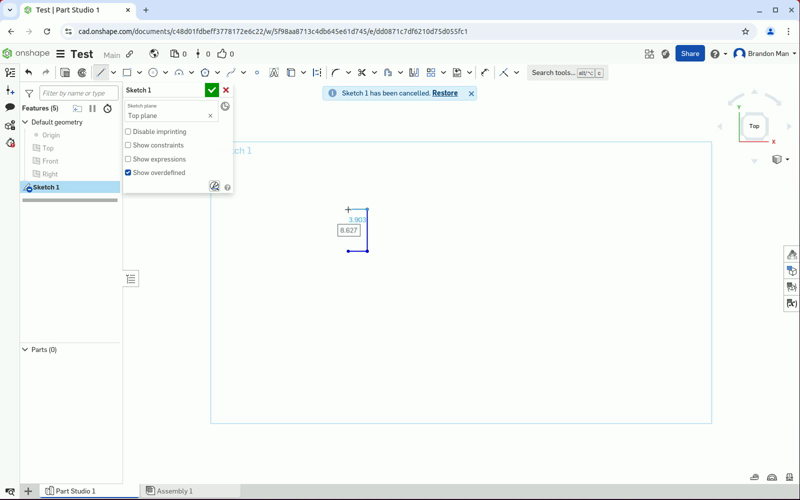
mouse_move(378, 209)
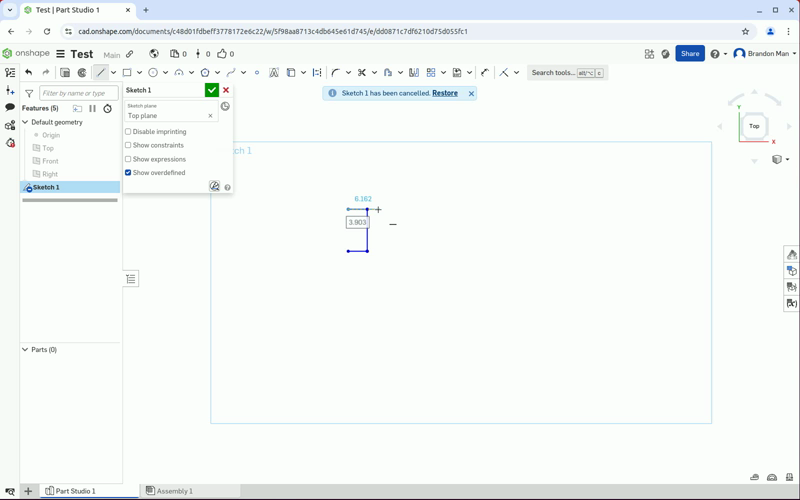
key_down(shift)
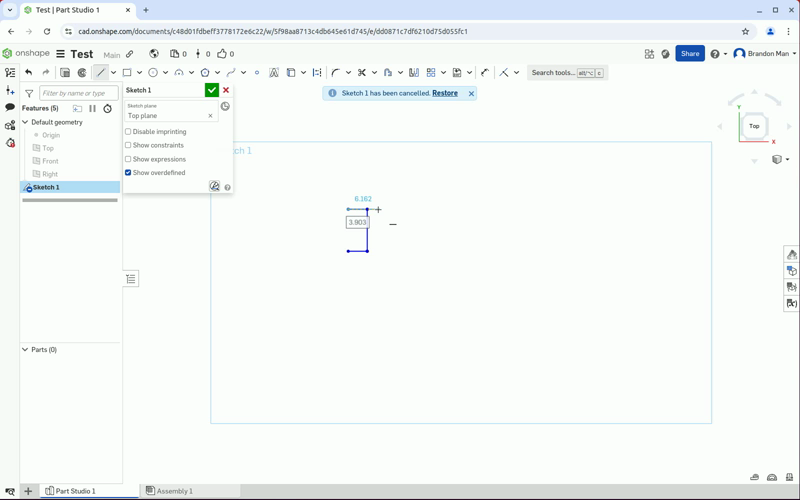
mouse_move(348, 251)
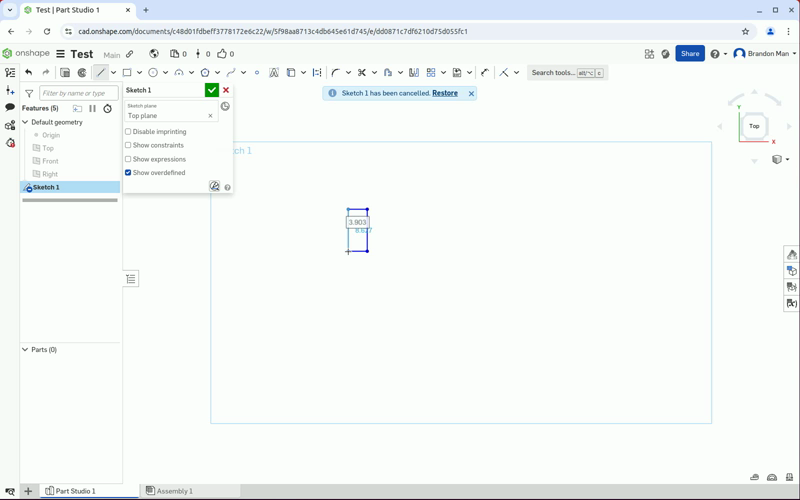
key_up(shift)
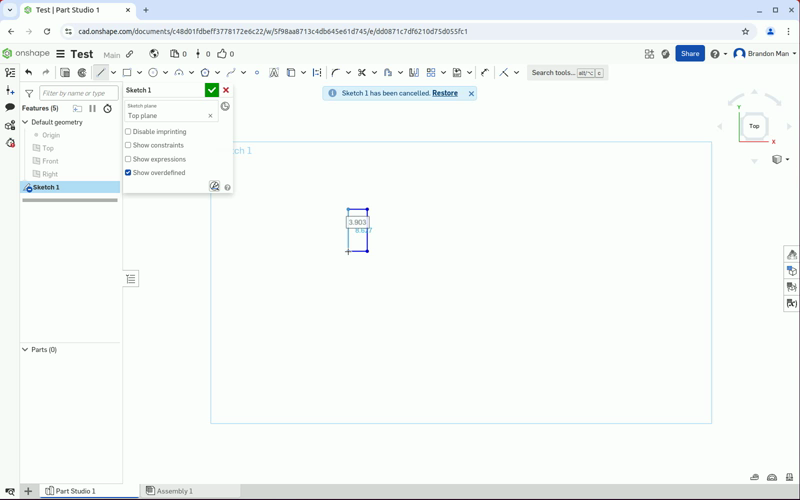
click(348, 251)
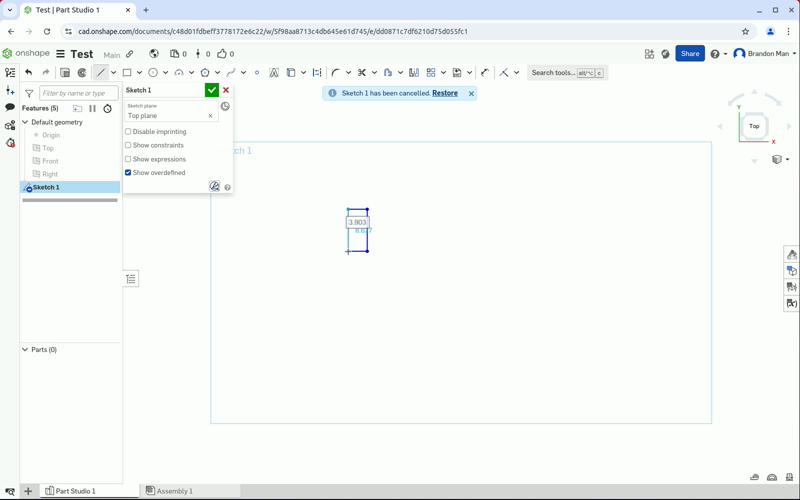
key(esc)
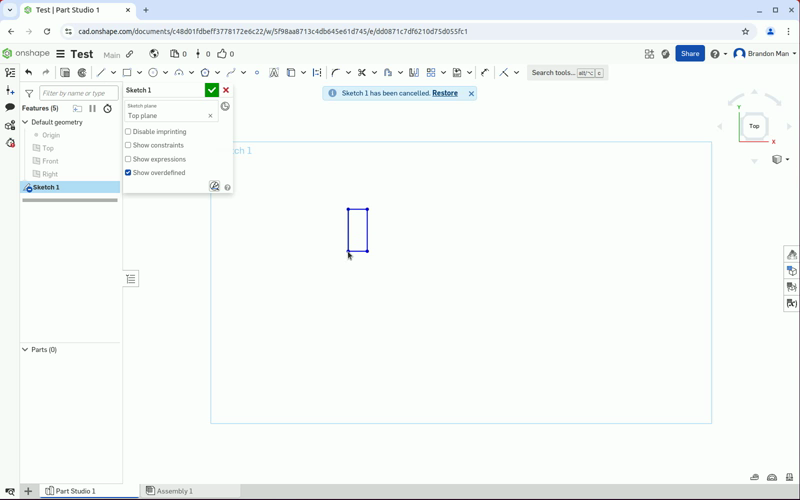
key(l)
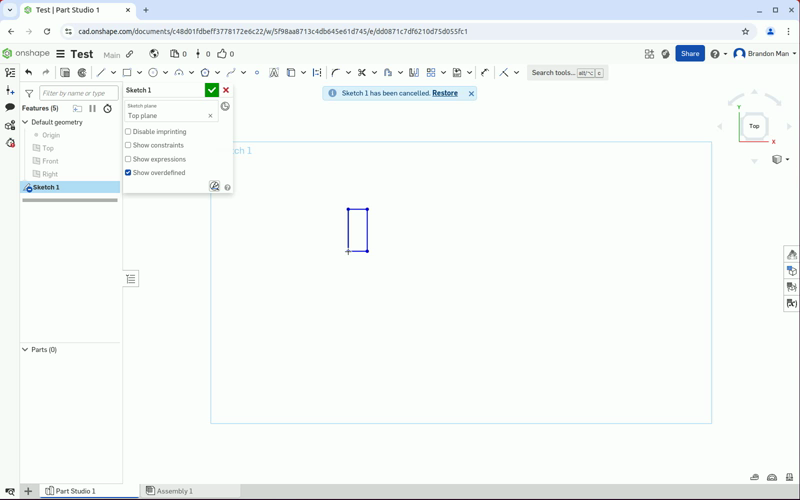
key_down(shift)
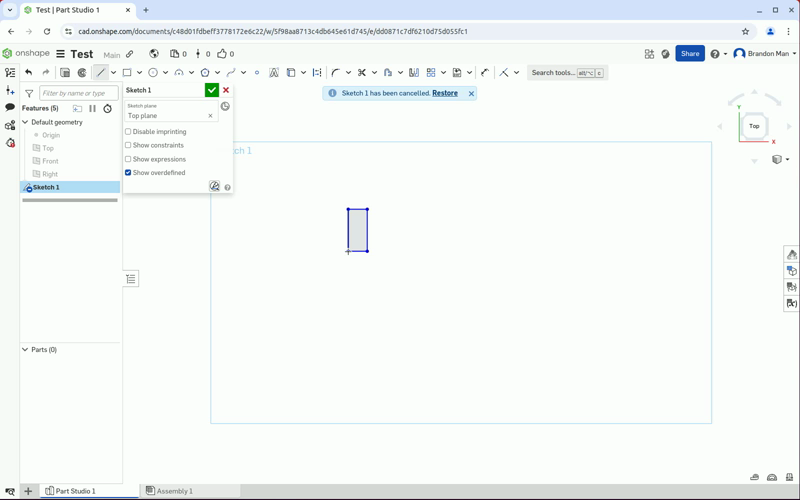
mouse_move(353, 246)
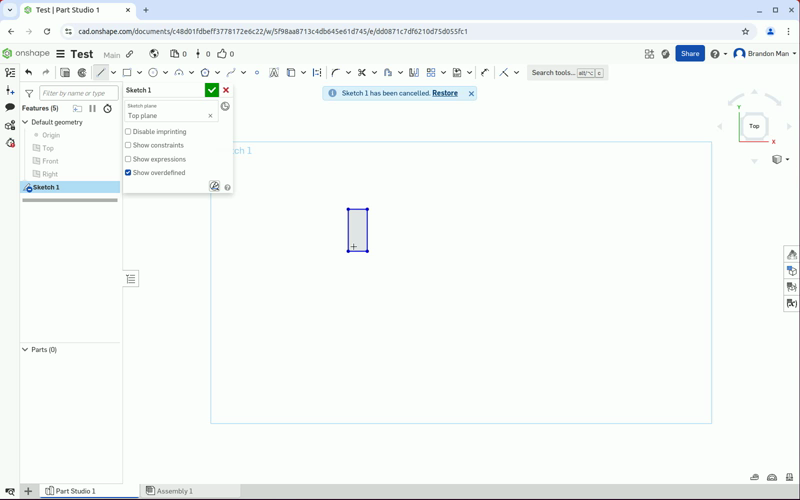
click(353, 246)
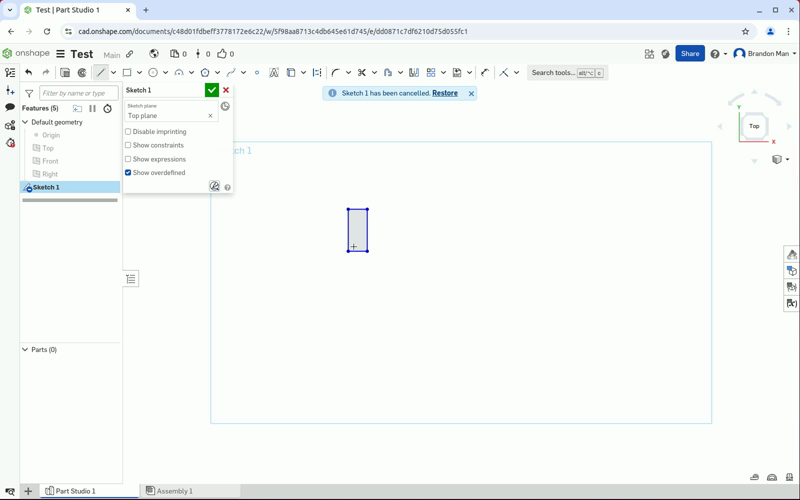
key_up(shift)
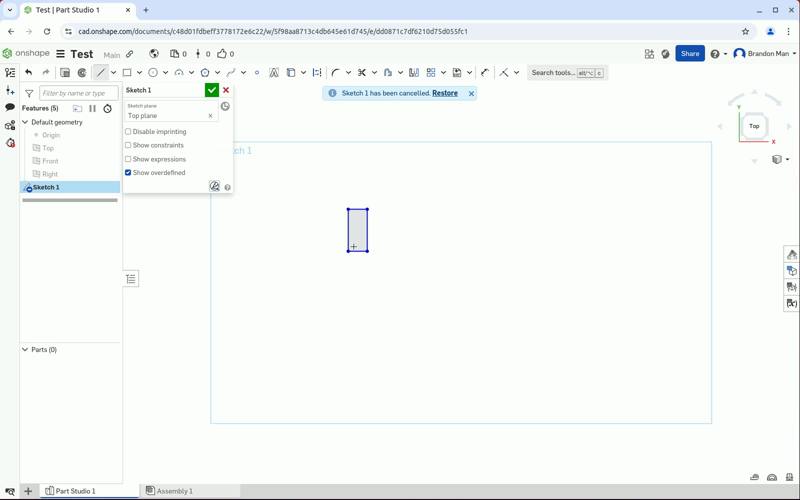
key_down(shift)
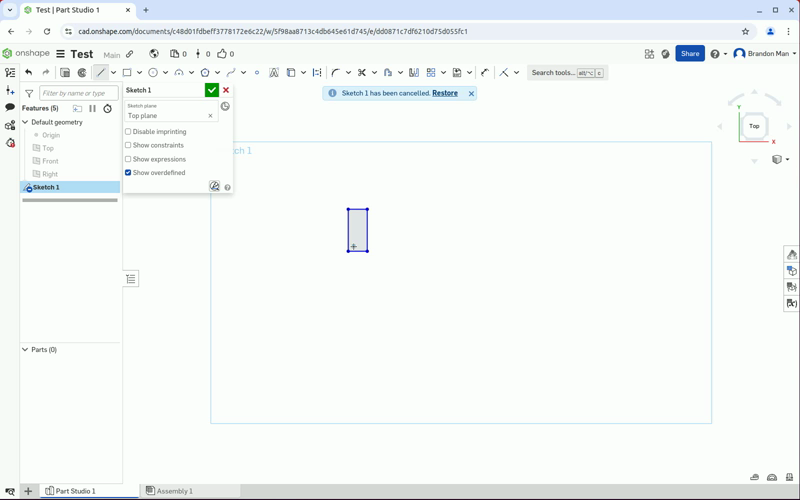
mouse_move(383, 246)
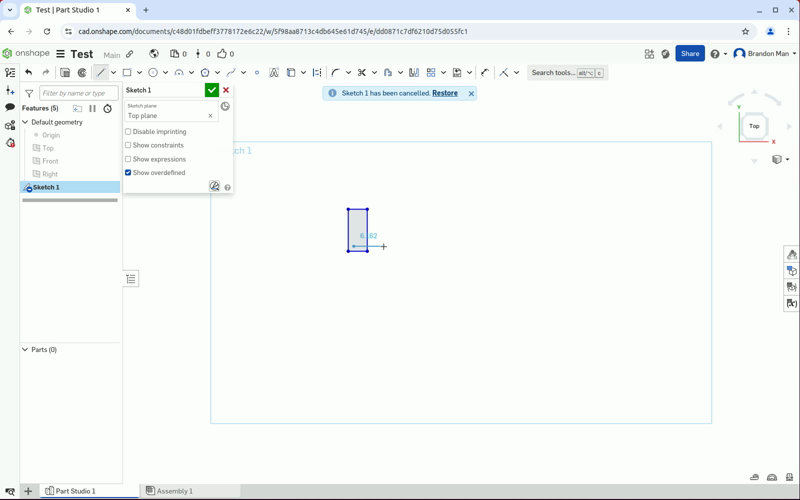
mouse_move(362, 246)
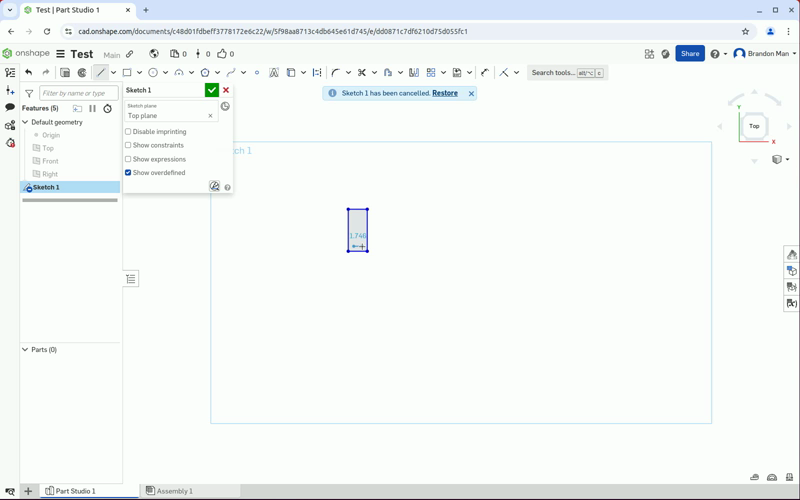
click(362, 246)
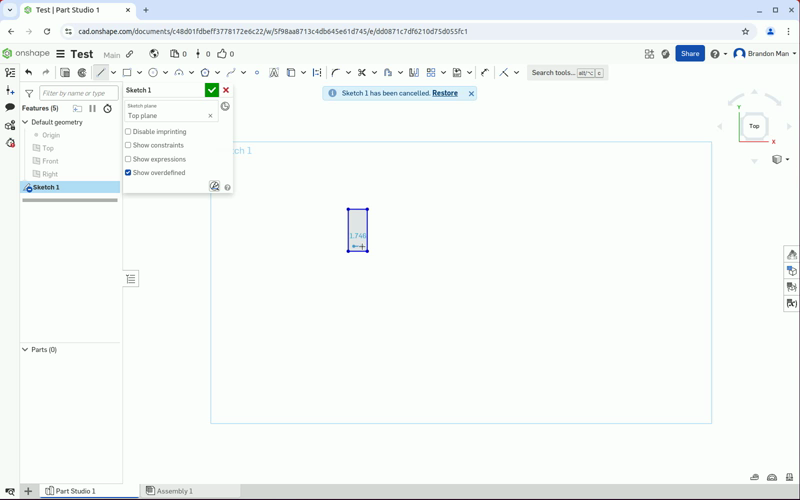
key_up(shift)
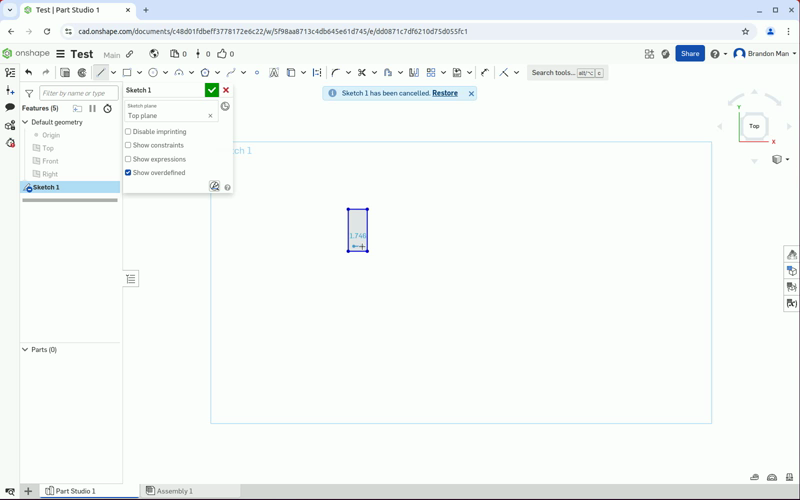
key_down(shift)
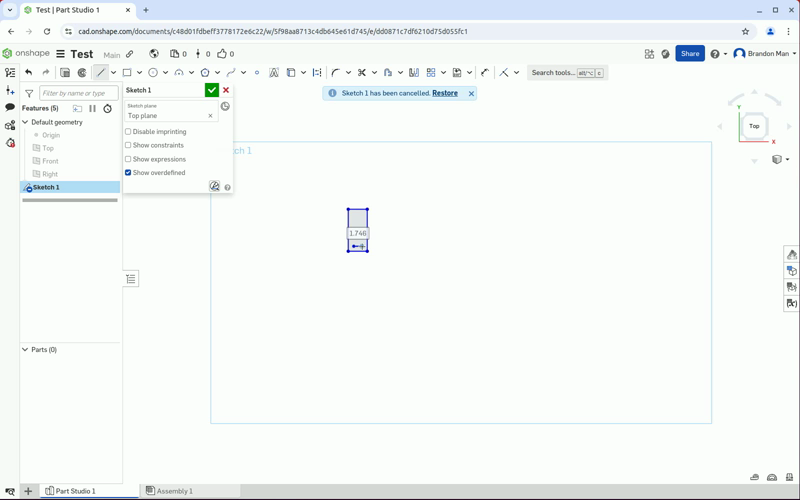
mouse_move(392, 246)
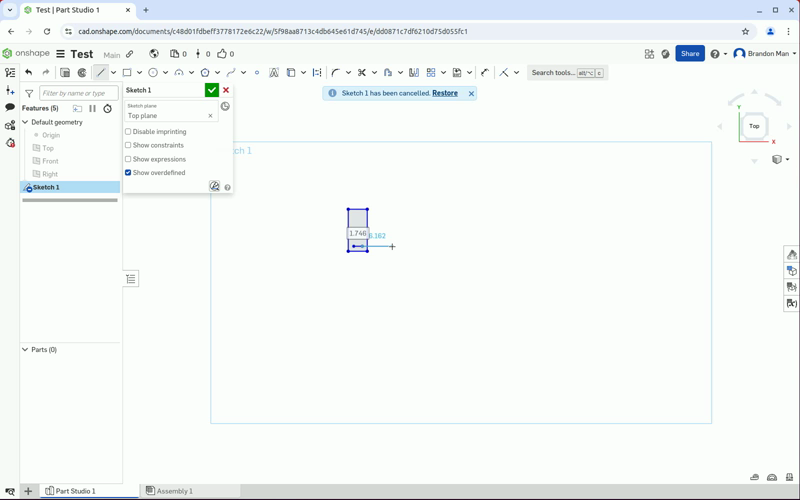
mouse_move(362, 214)
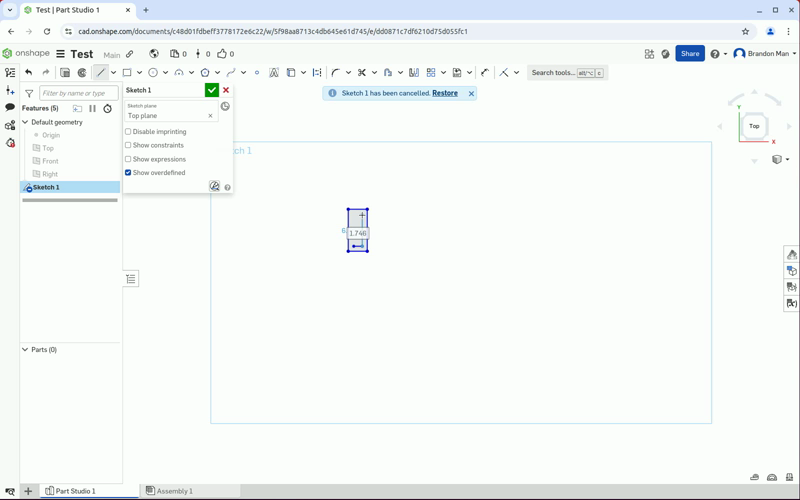
click(362, 214)
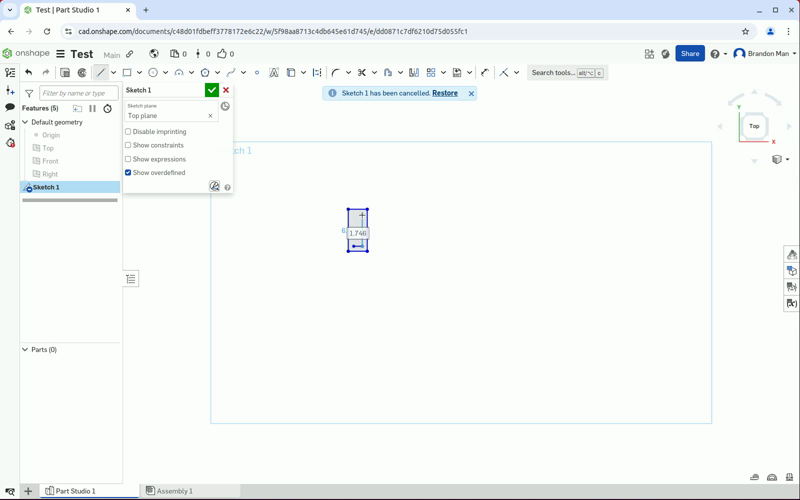
key_up(shift)
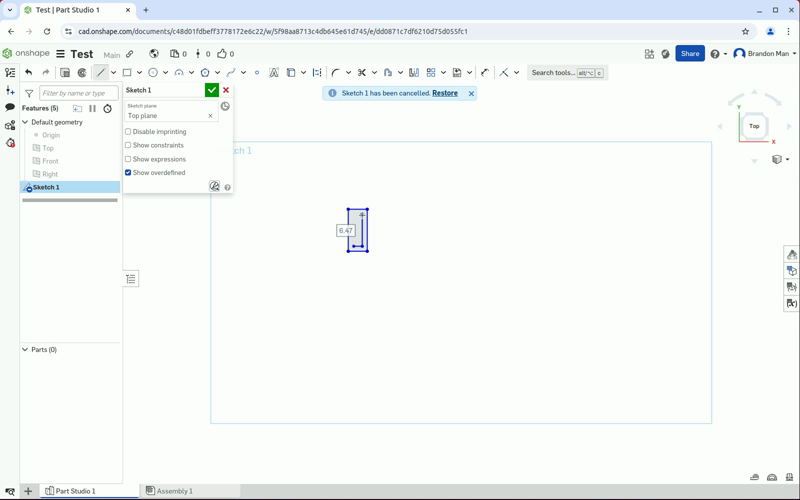
key_down(shift)
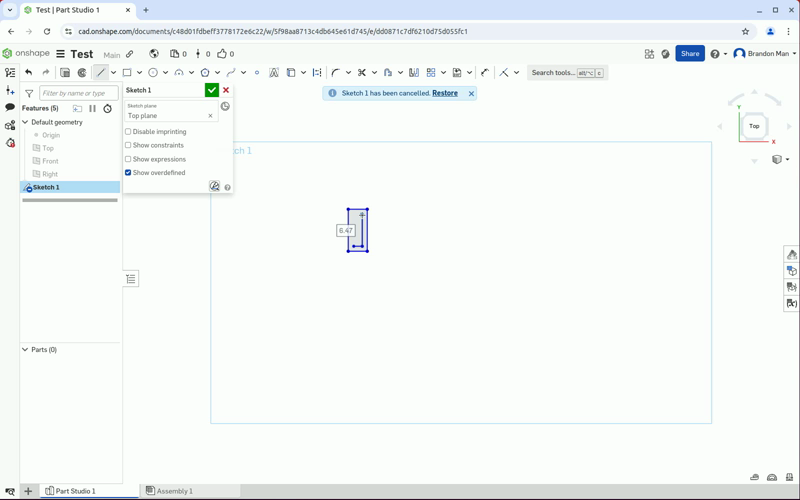
mouse_move(392, 214)
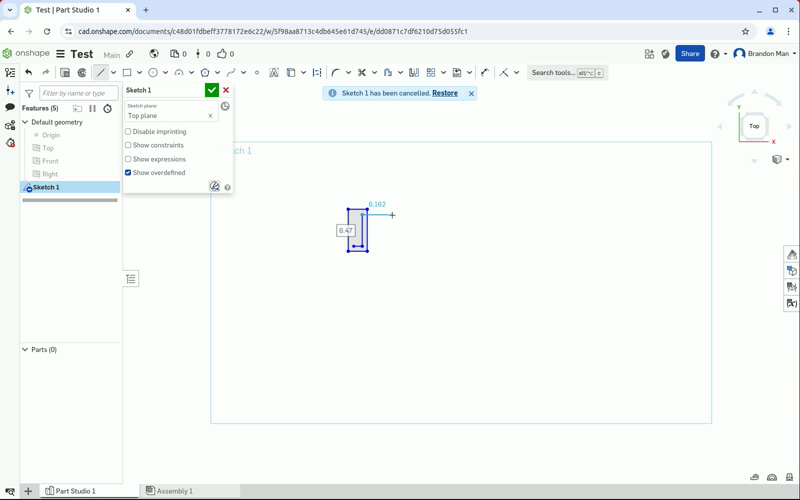
mouse_move(353, 214)
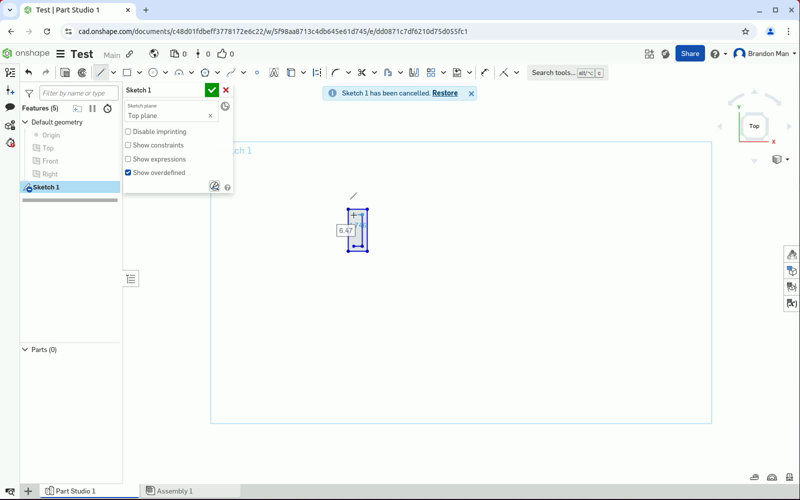
click(353, 214)
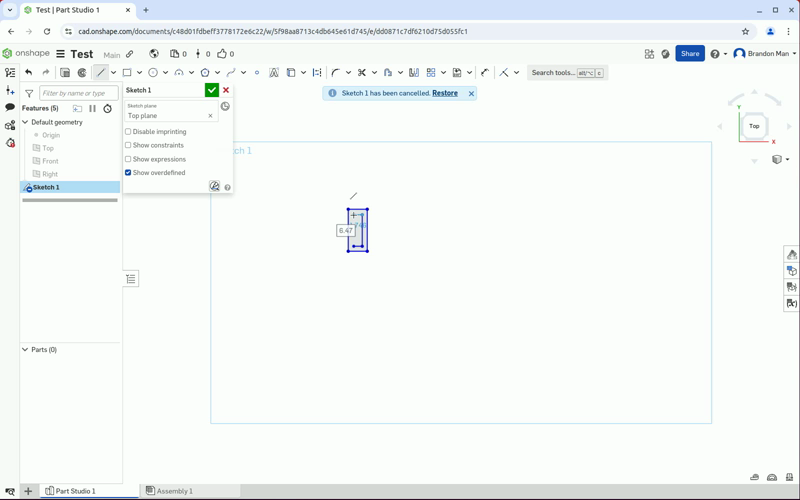
key_up(shift)
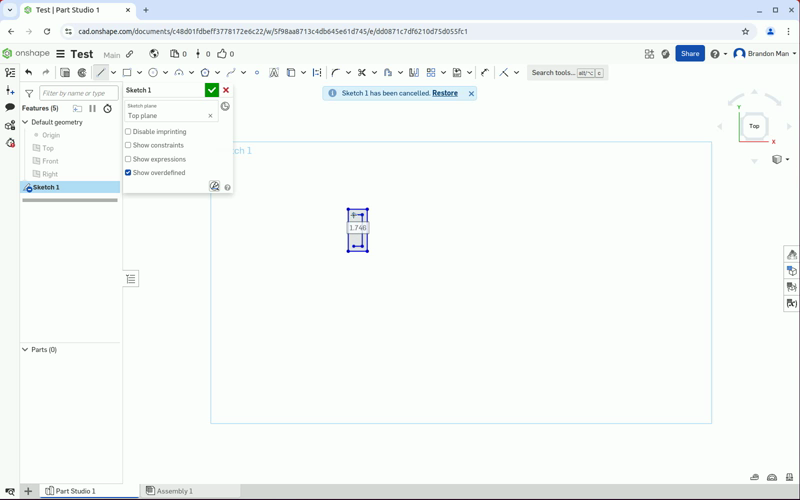
mouse_move(383, 214)
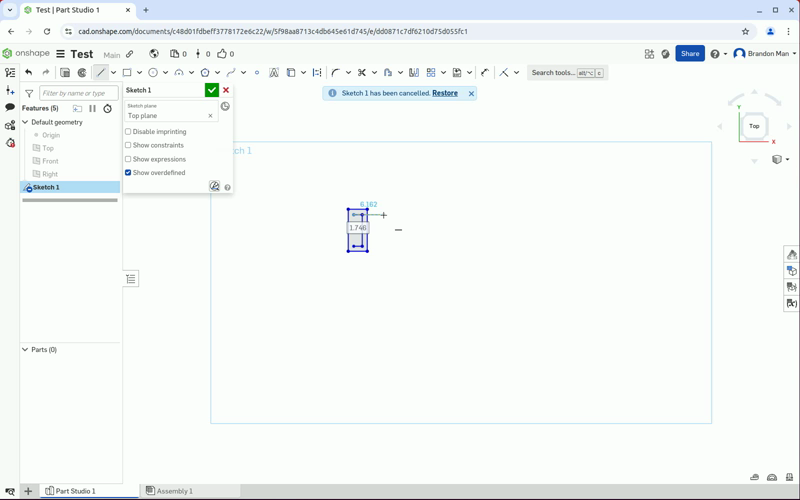
key_down(shift)
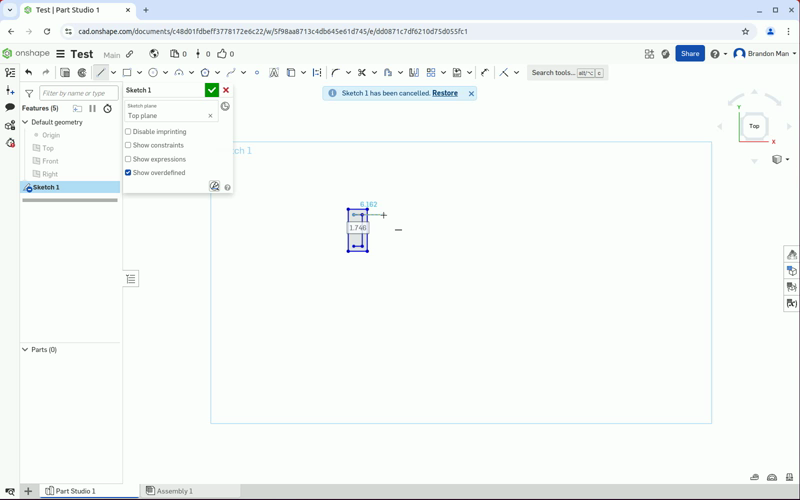
mouse_move(353, 246)
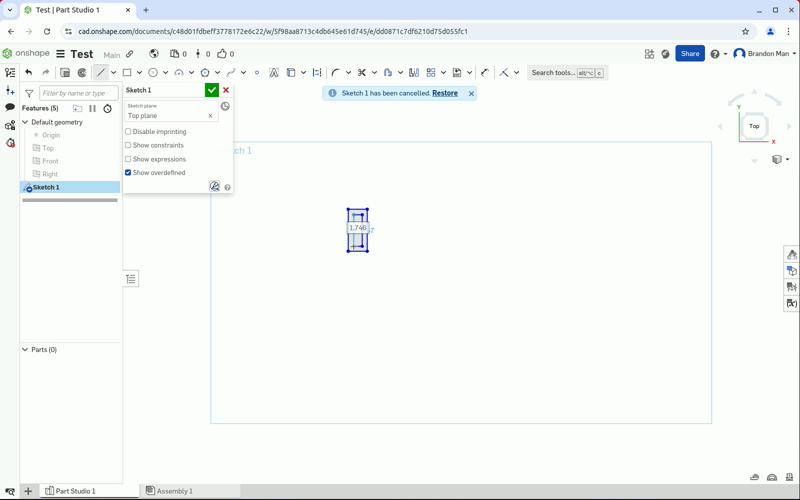
key_up(shift)
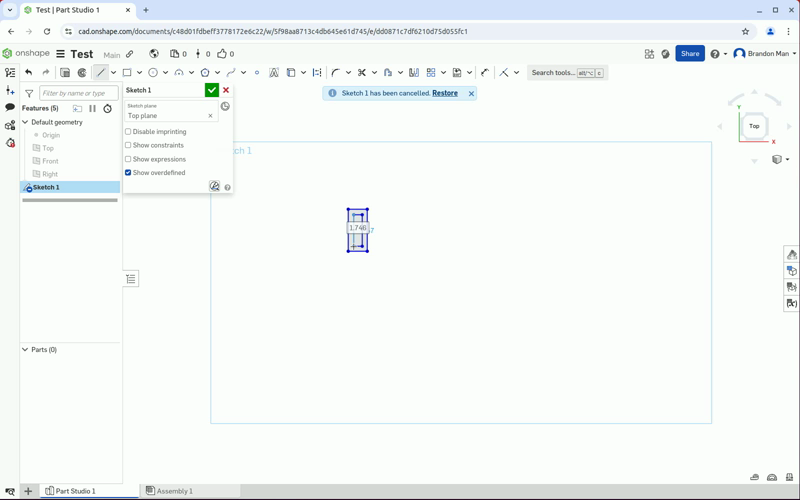
click(353, 246)
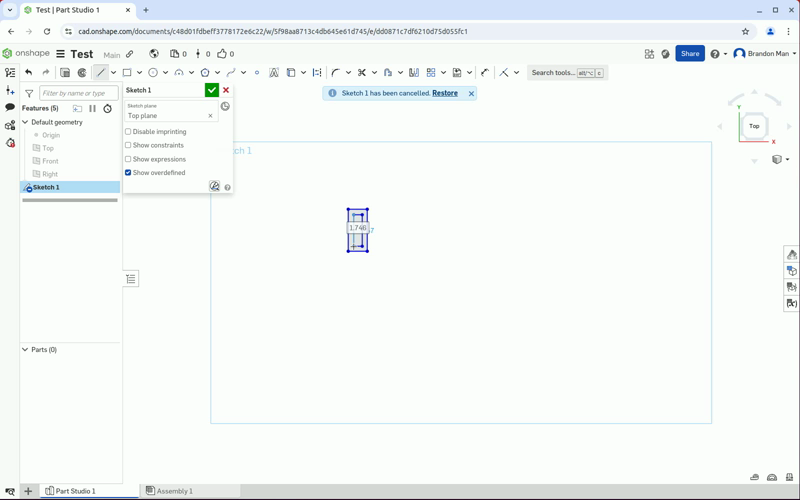
key(esc)
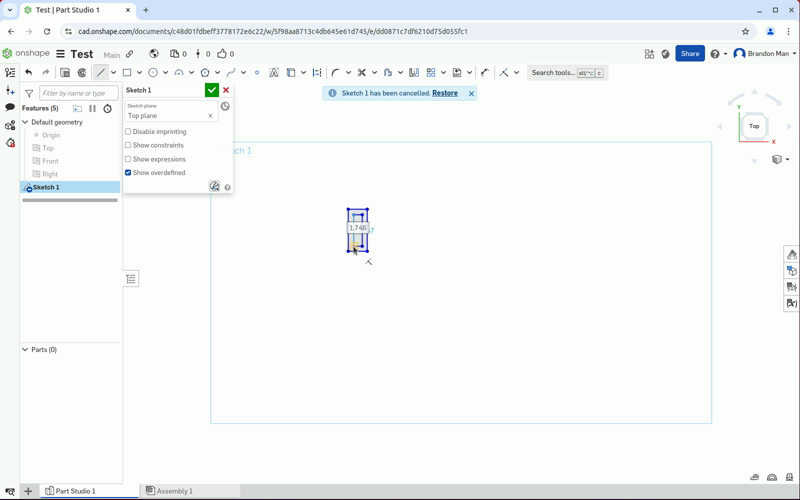
mouse_move(351, 238)
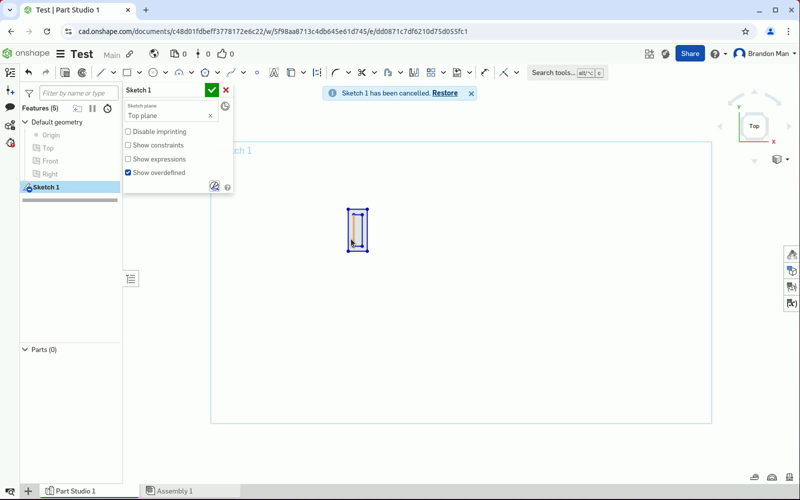
scroll(6)
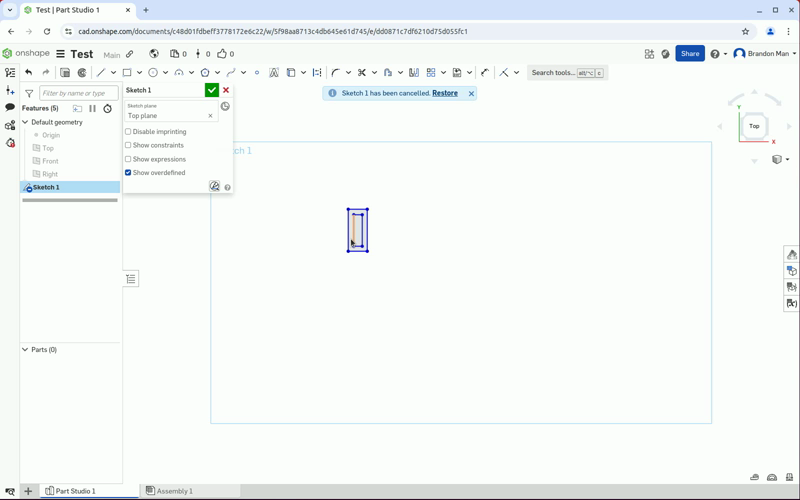
scroll(6)
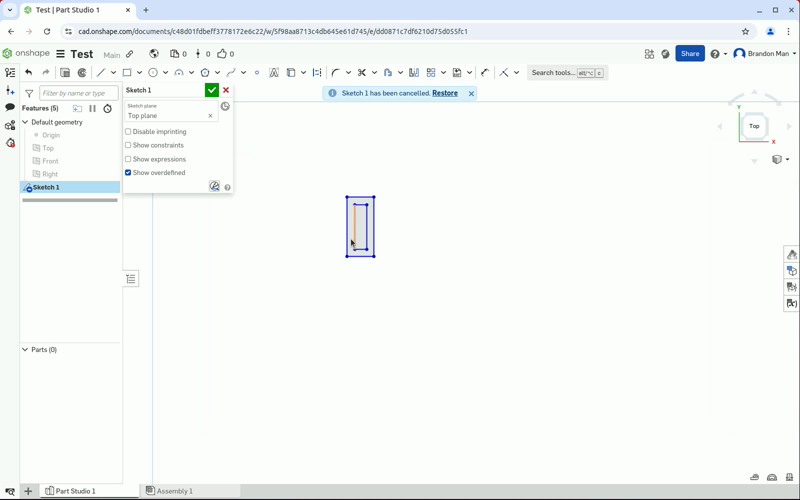
scroll(6)
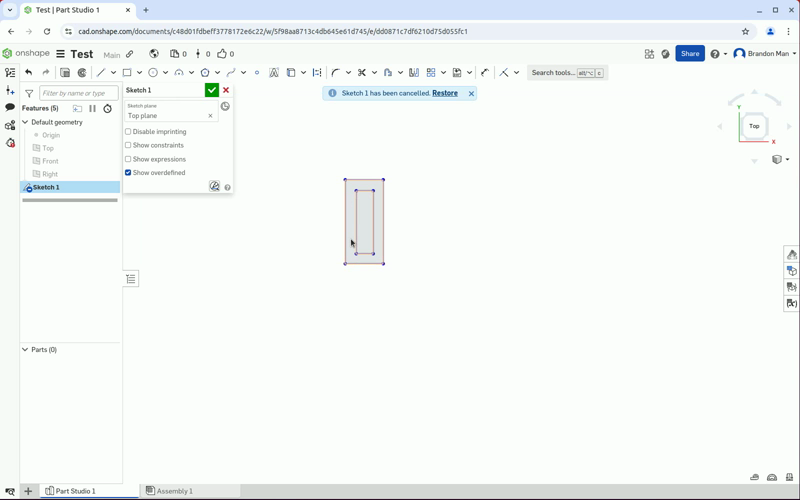
scroll(6)
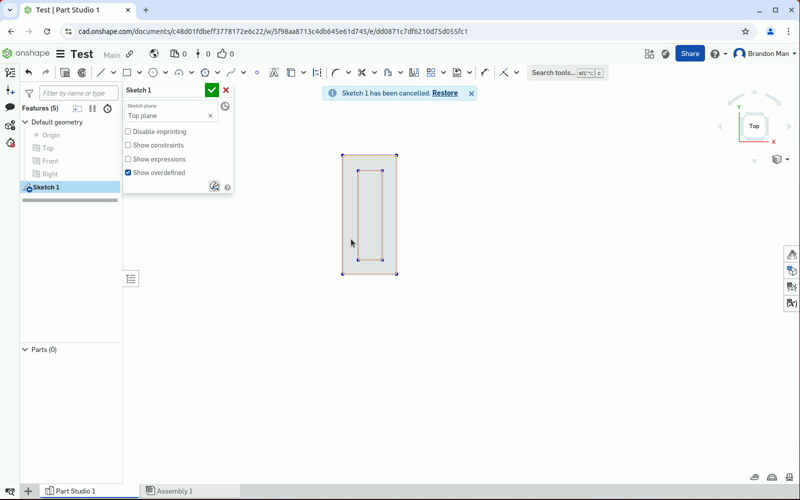
scroll(6)
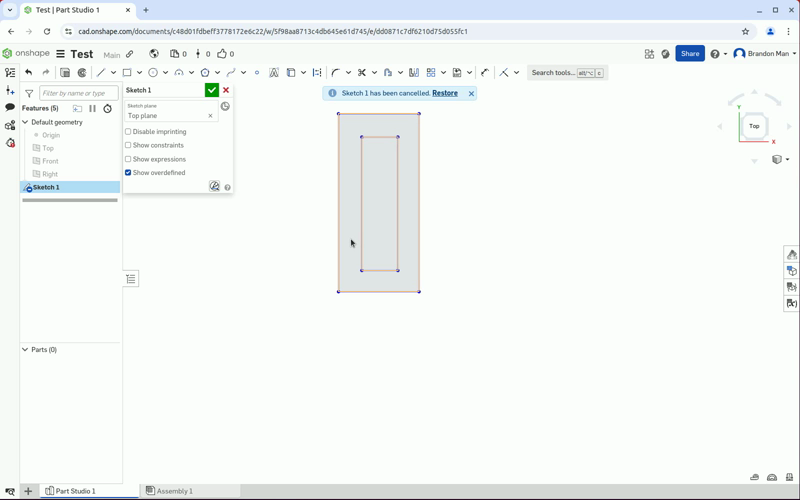
scroll(6)
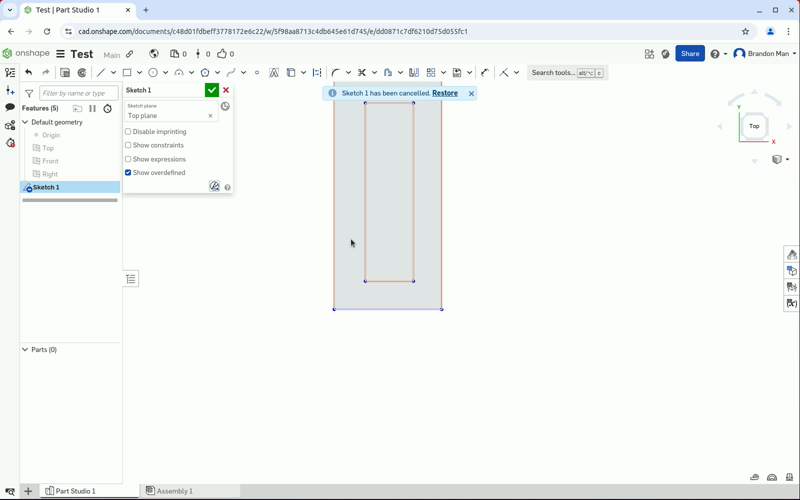
scroll(6)
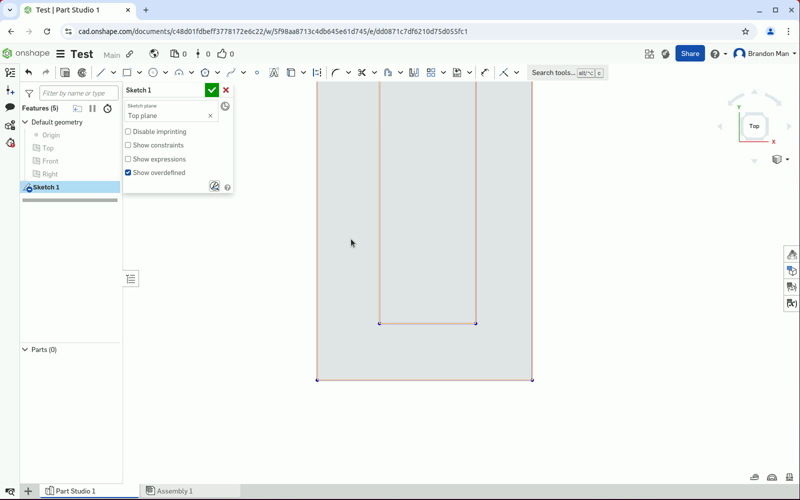
click(351, 238)
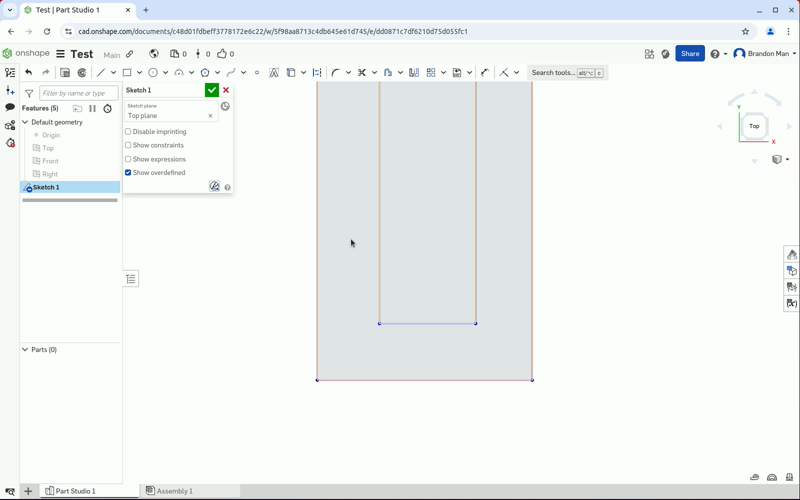
scroll(-6)
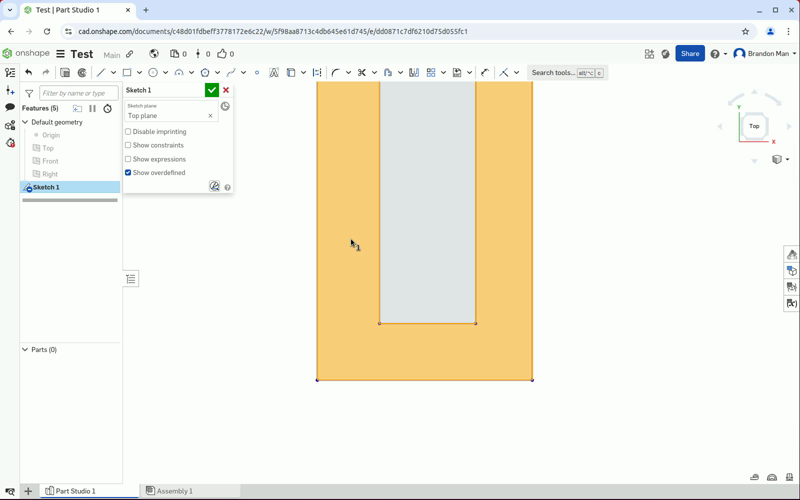
scroll(-6)
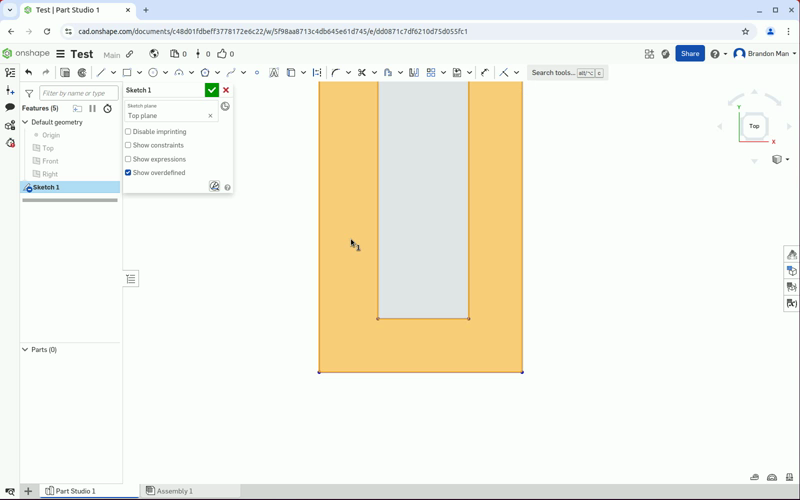
scroll(-6)
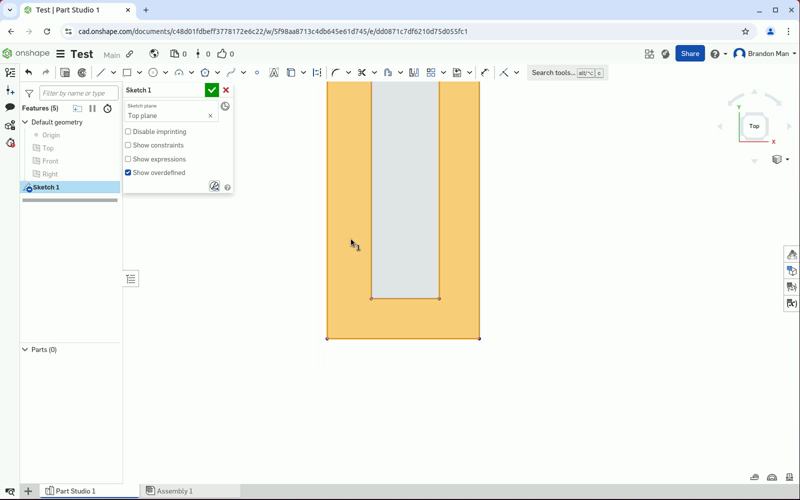
scroll(-6)
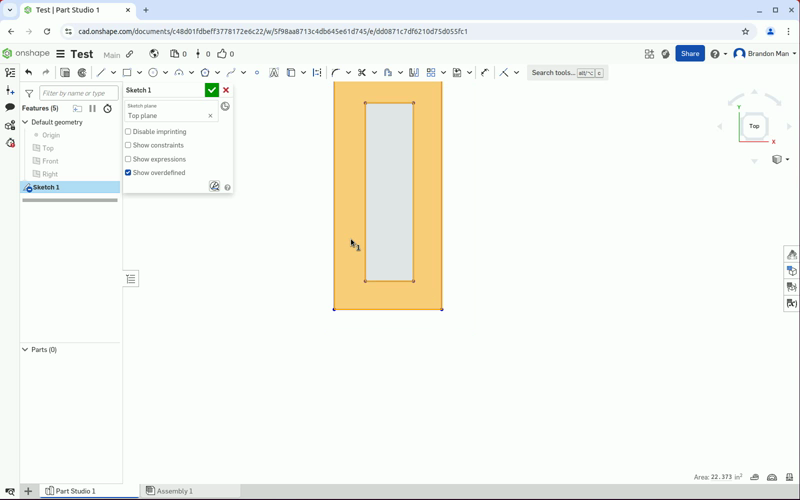
scroll(-6)
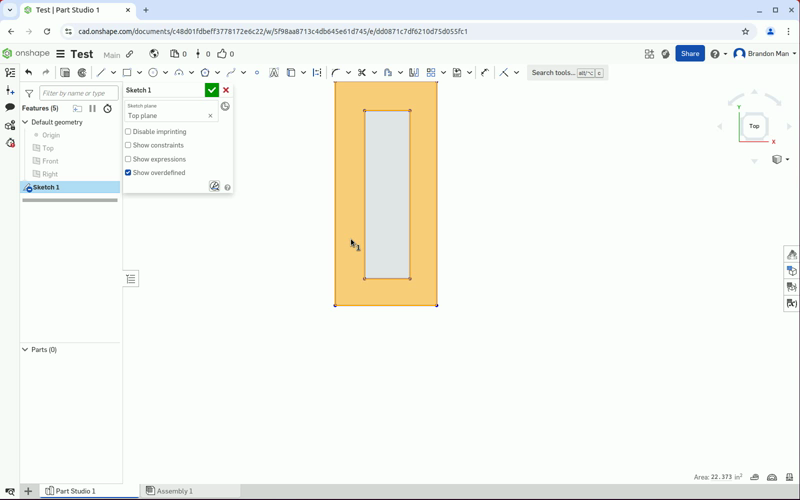
scroll(-6)
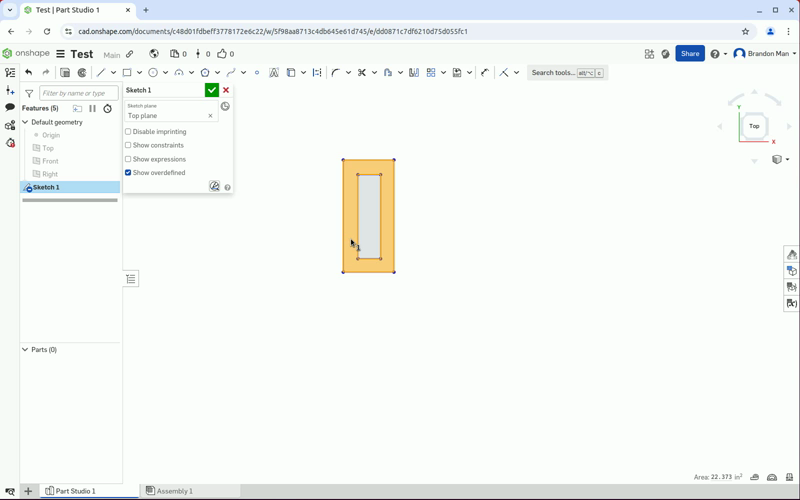
scroll(-6)
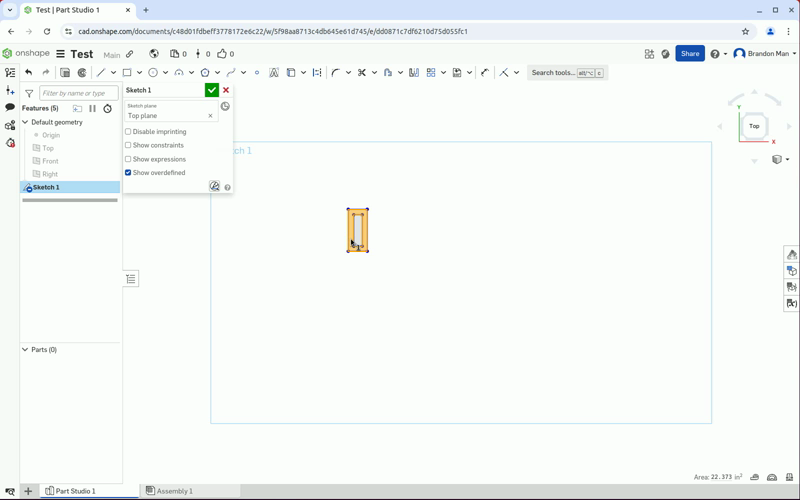
mouse_move(73, 352)
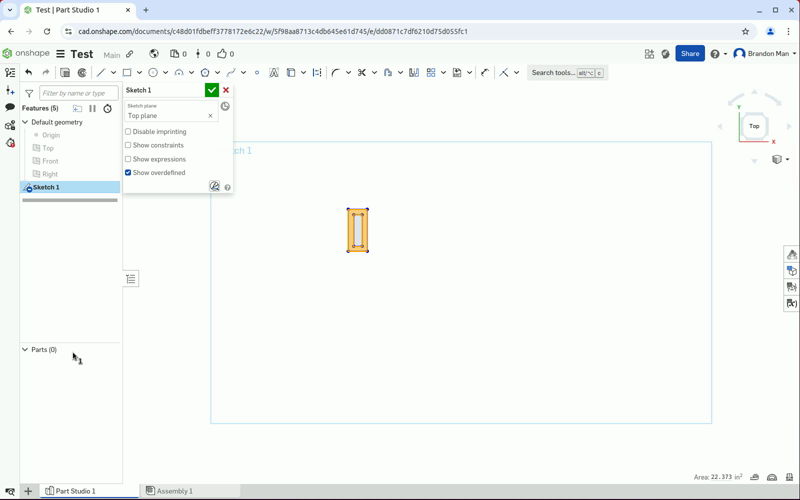
key(shift+y)
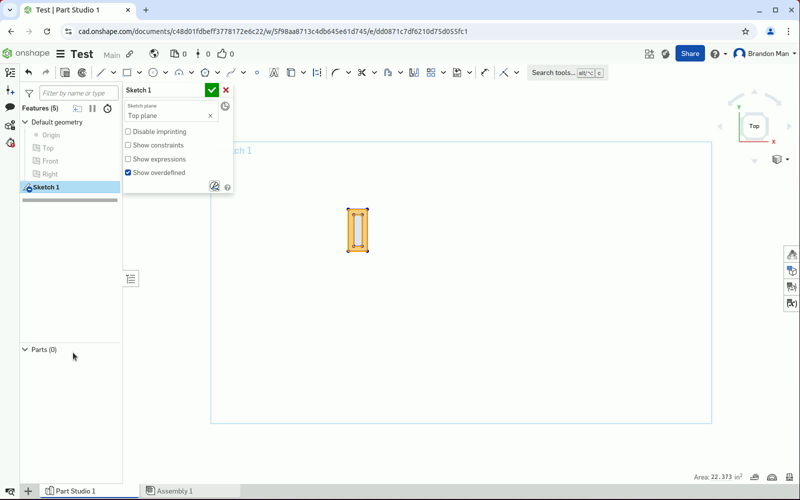
key(shift+e)
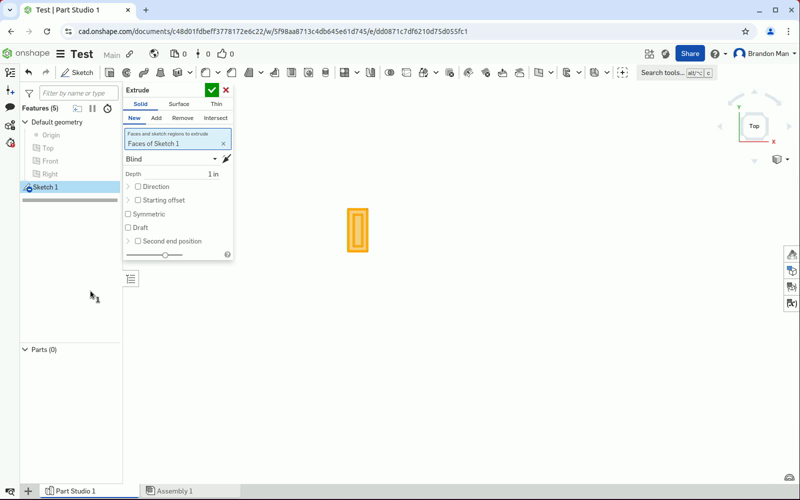
mouse_move(143, 106)
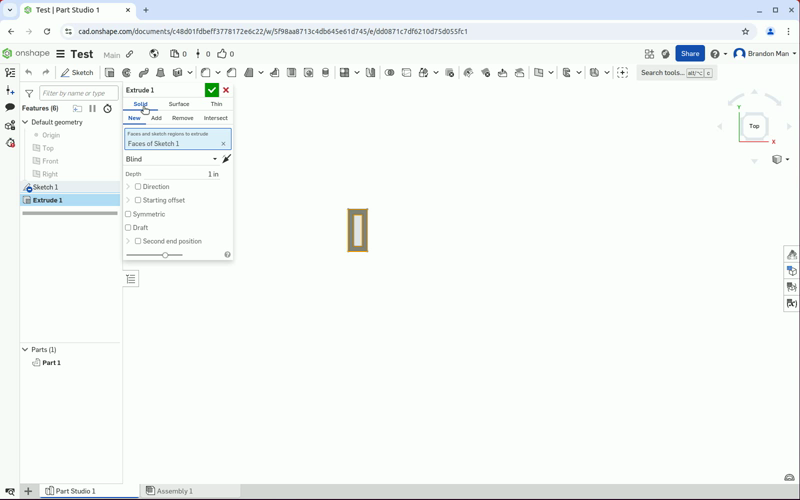
click(143, 106)
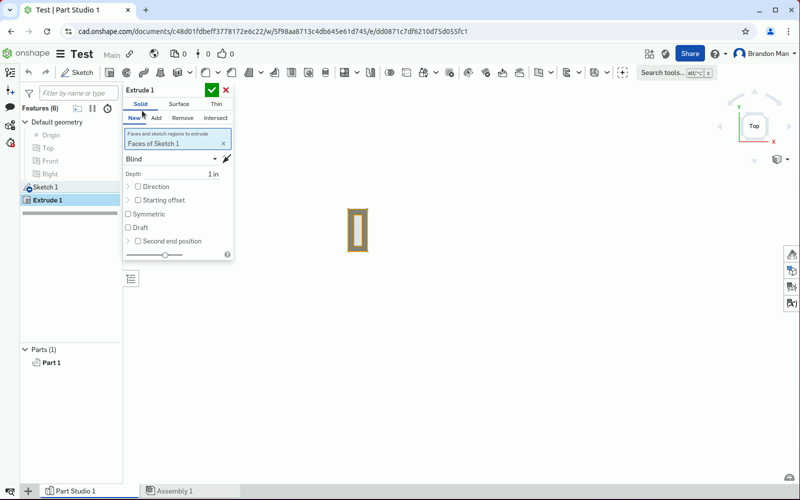
mouse_move(137, 120)
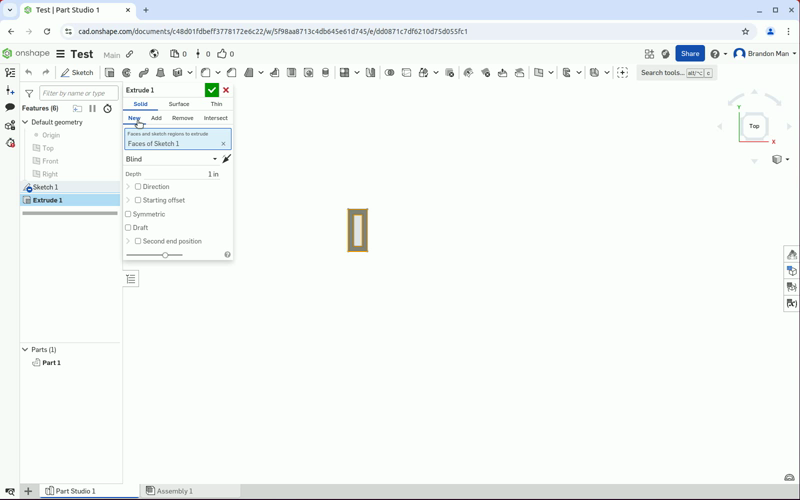
click(137, 120)
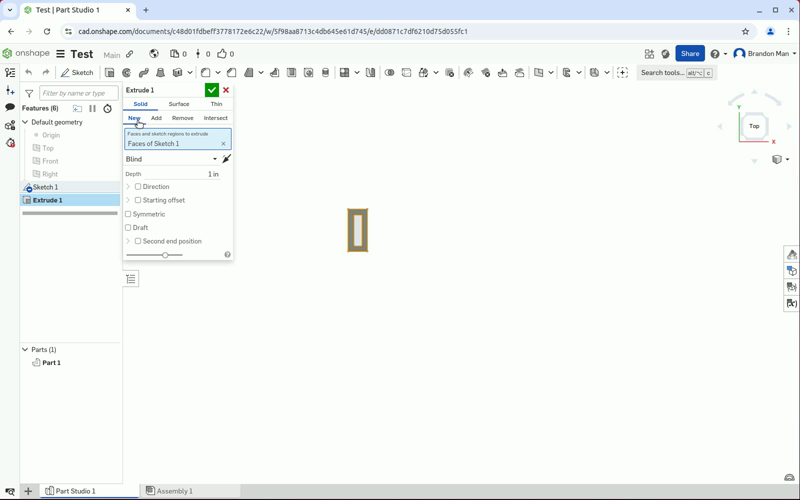
key(tab, 4)
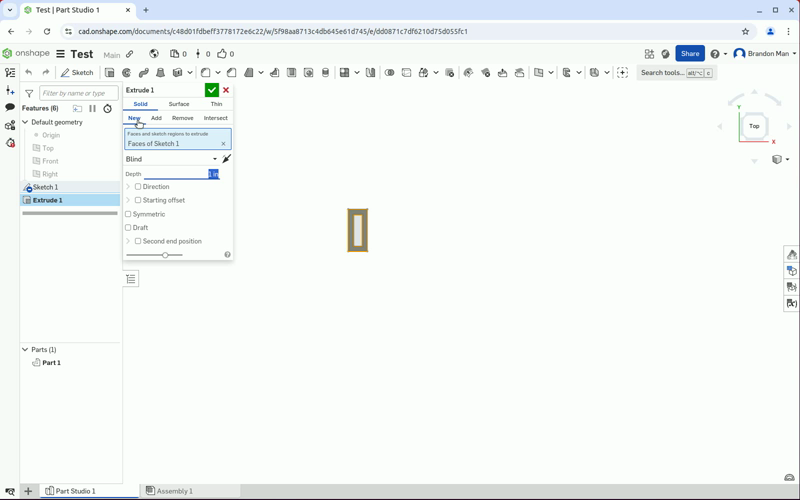
text(6.258)
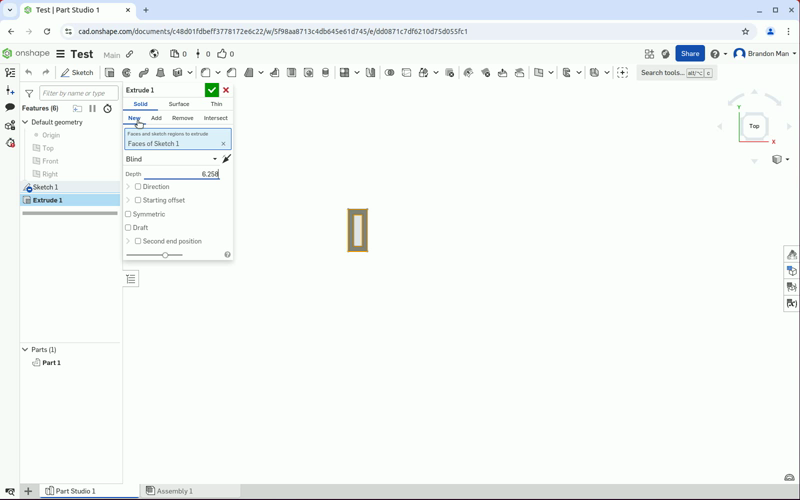
key(enter)
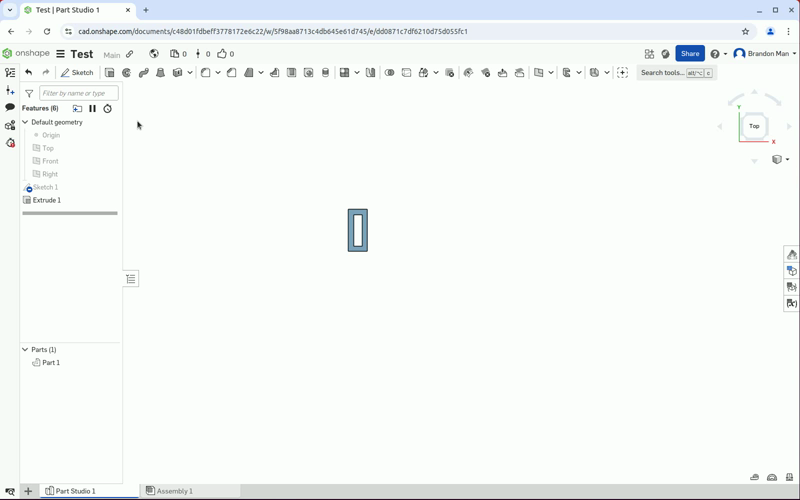
key(shift+h)
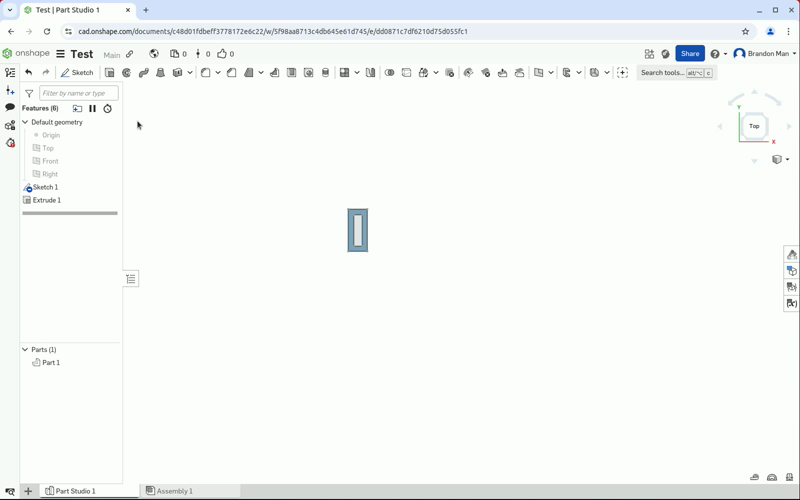
key(shift+h)
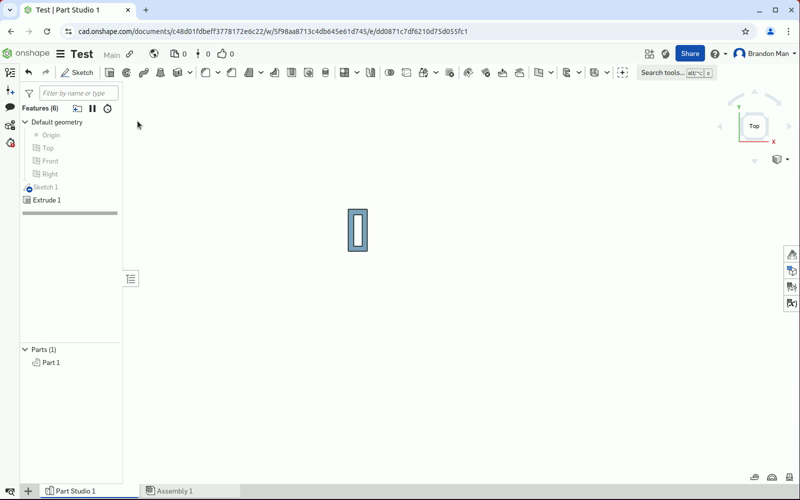
mouse_move(73, 189)
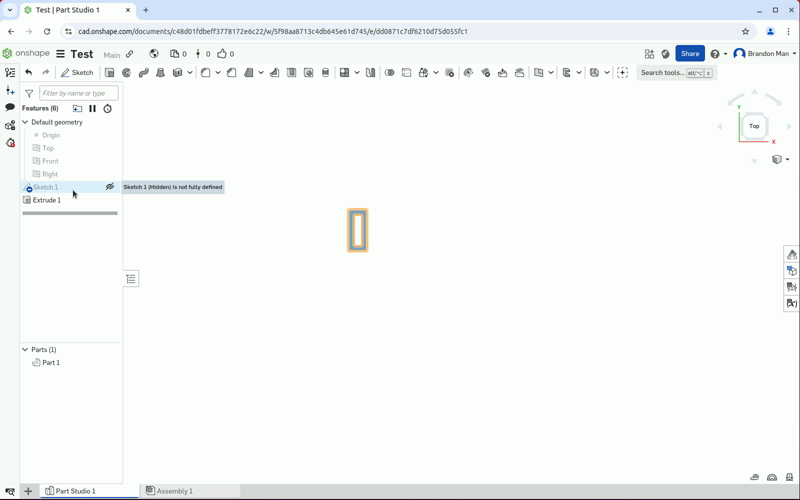
click(73, 189)
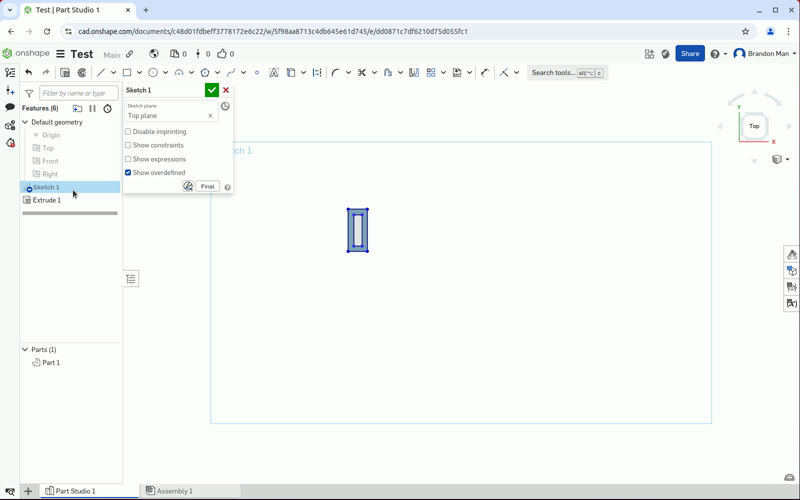
mouse_move(229, 92)
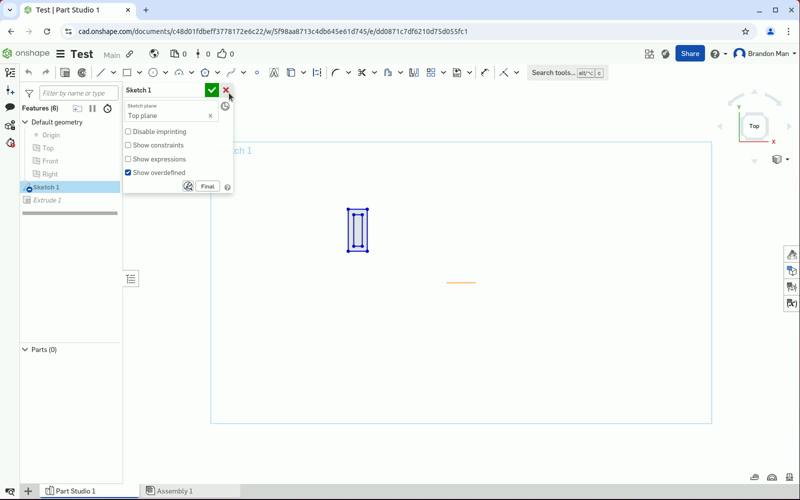
click(229, 92)
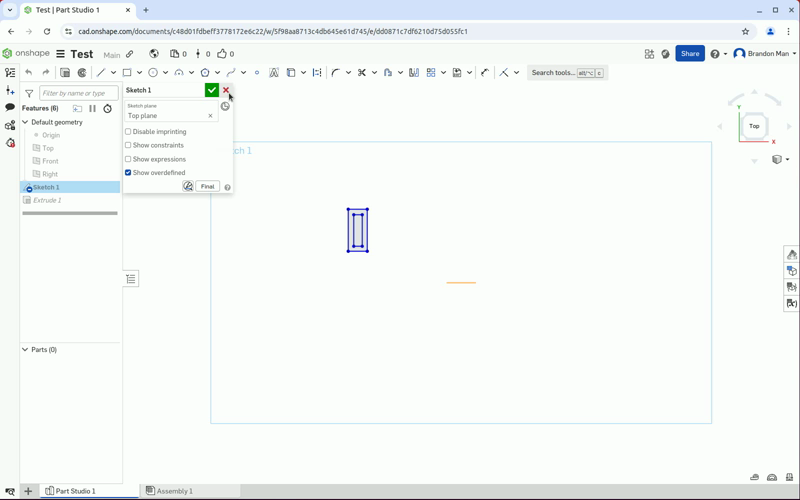
key(shift+s)
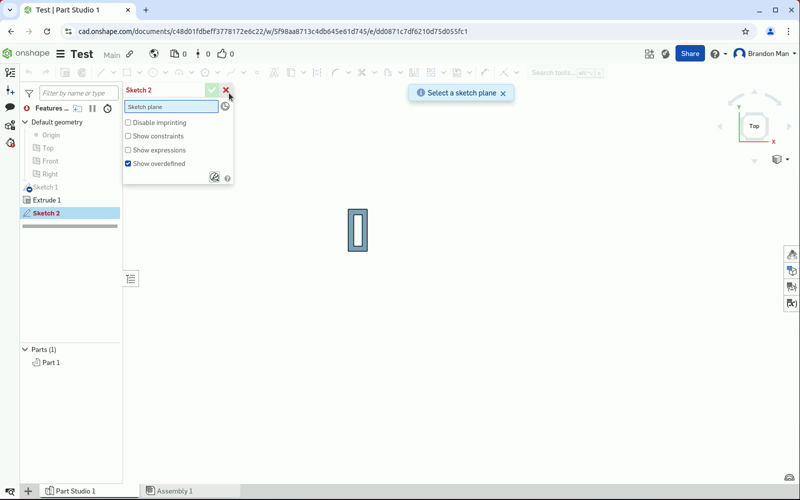
mouse_move(73, 150)
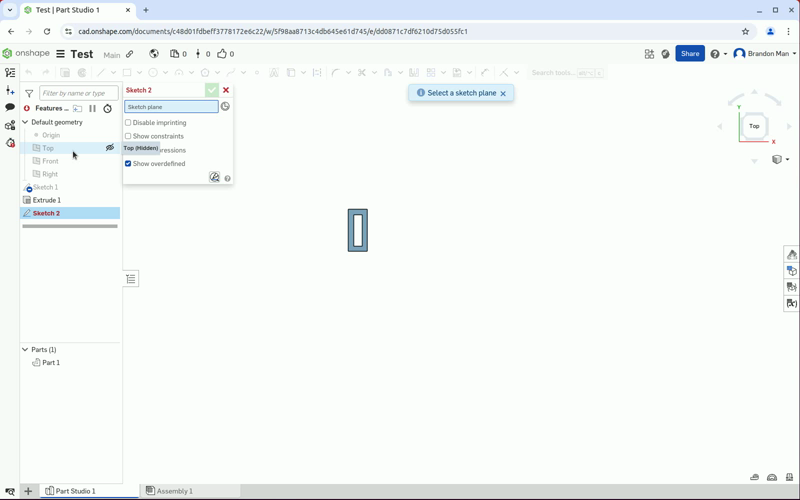
click(73, 150)
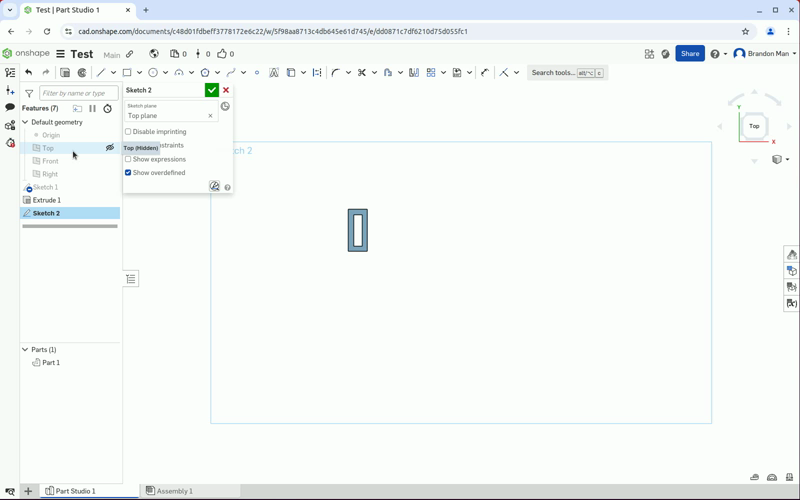
mouse_move(73, 352)
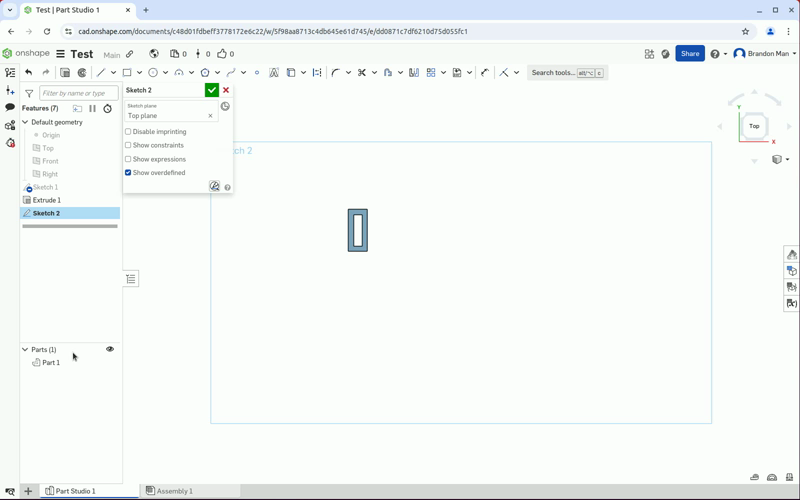
key(y)
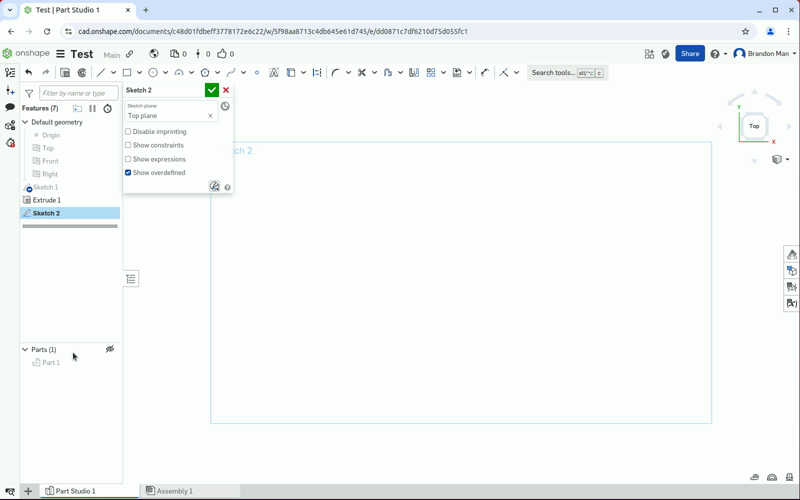
key(l)
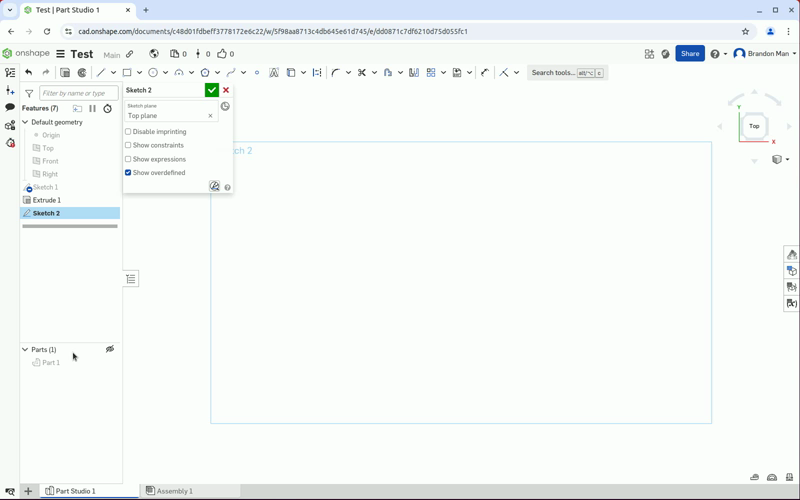
key_down(shift)
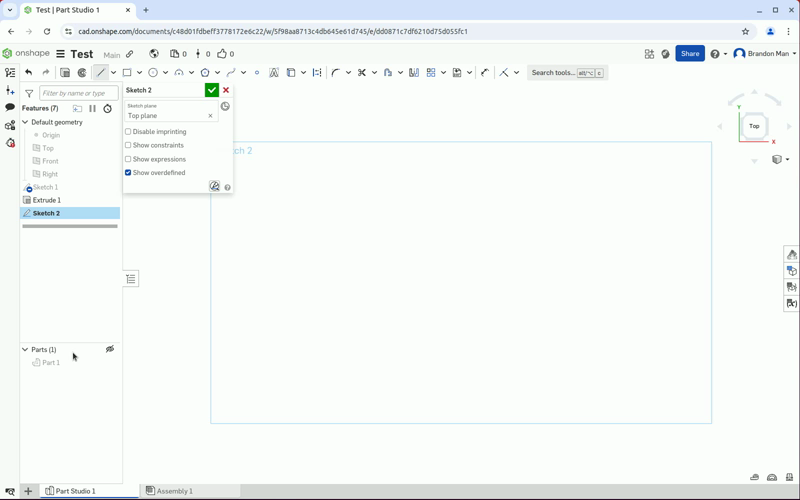
mouse_move(366, 251)
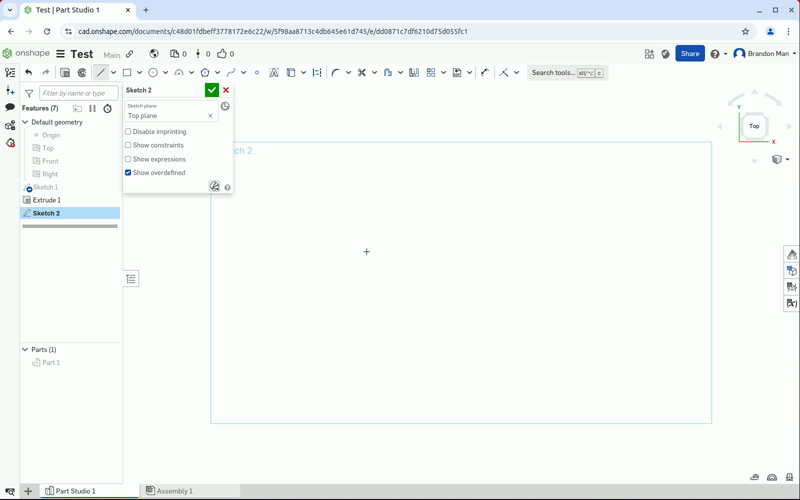
click(366, 251)
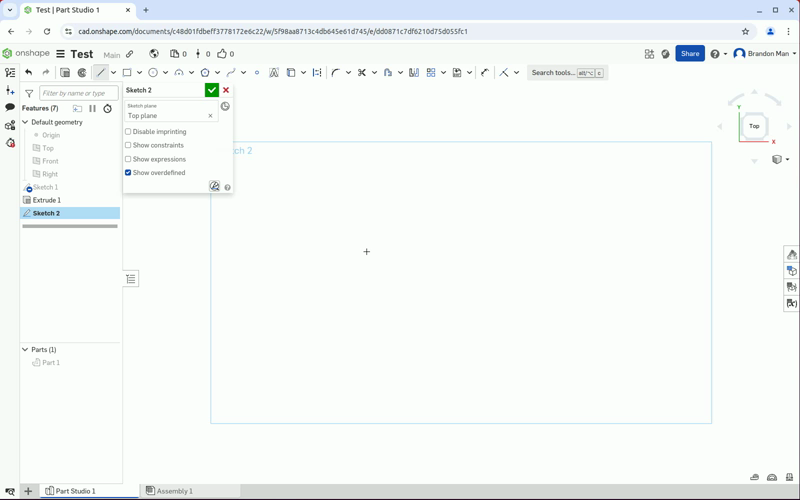
key_up(shift)
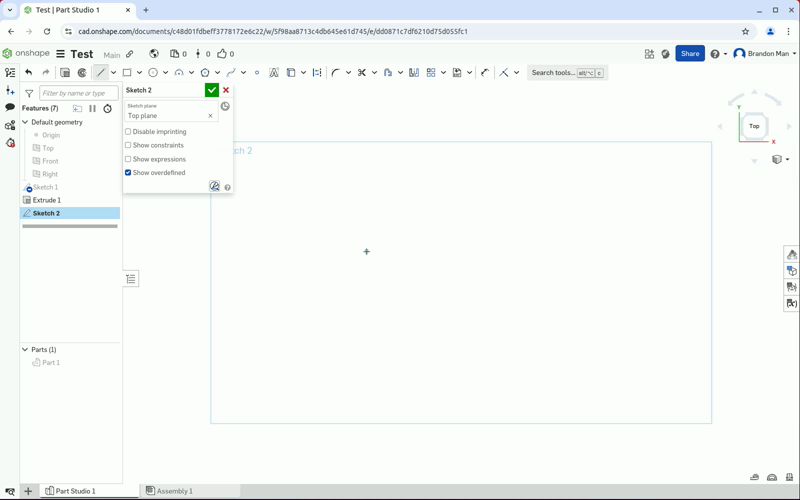
key_down(shift)
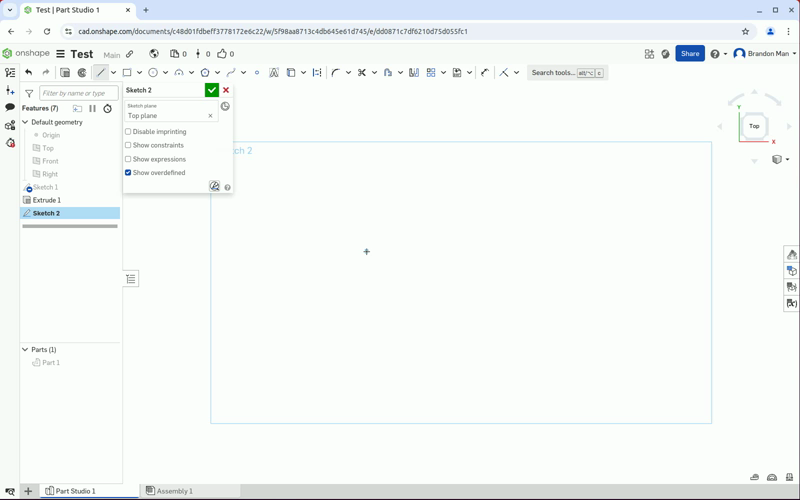
mouse_move(396, 251)
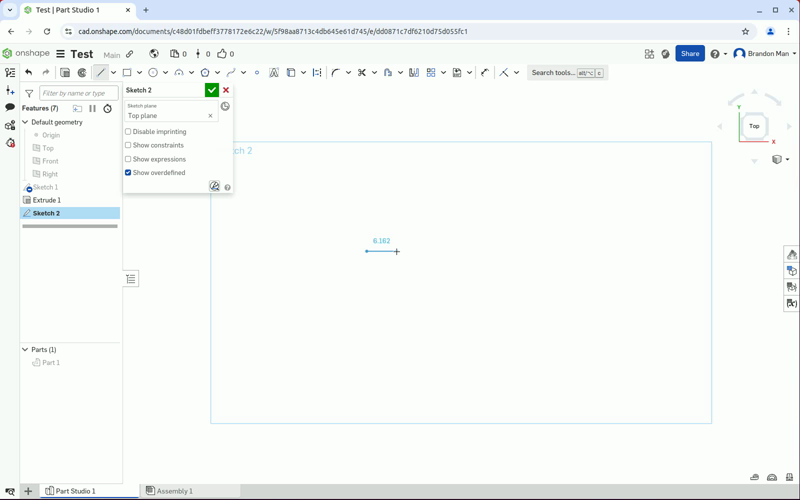
mouse_move(397, 251)
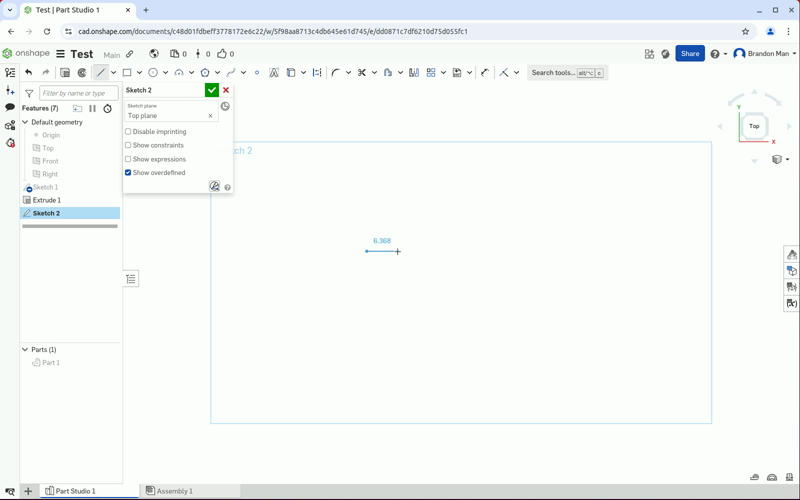
click(397, 251)
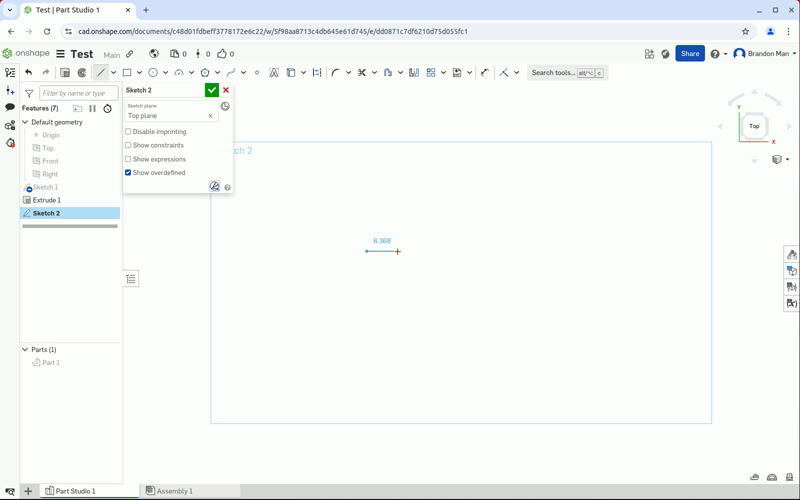
key_up(shift)
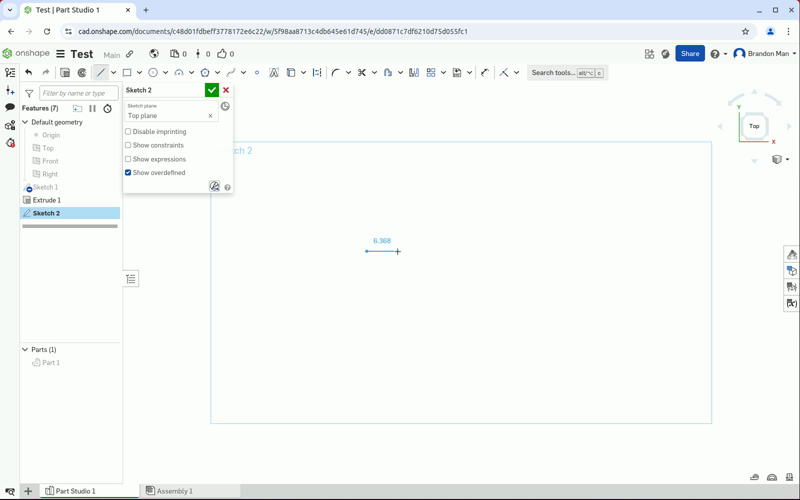
key_down(shift)
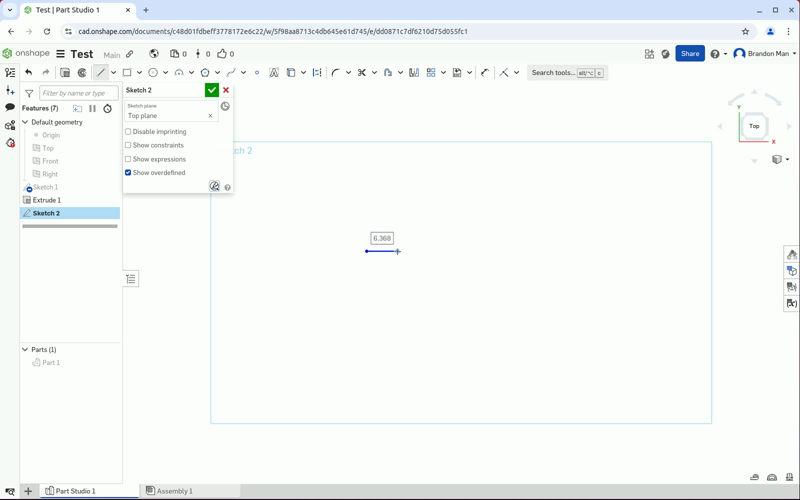
mouse_move(427, 251)
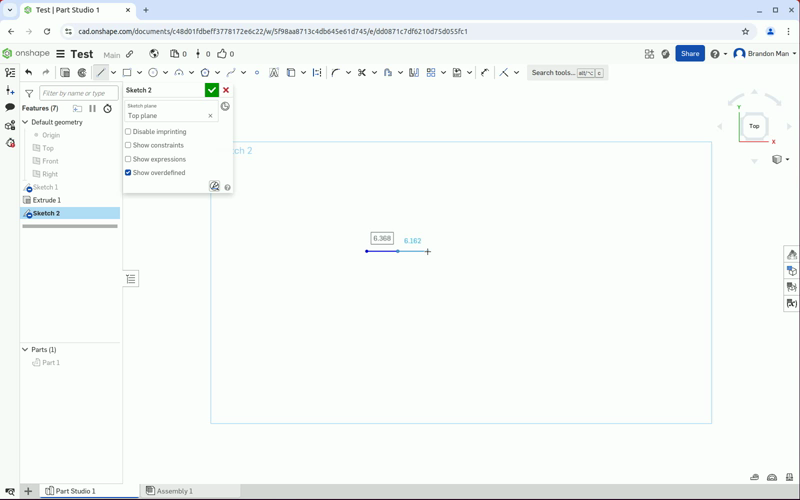
mouse_move(397, 209)
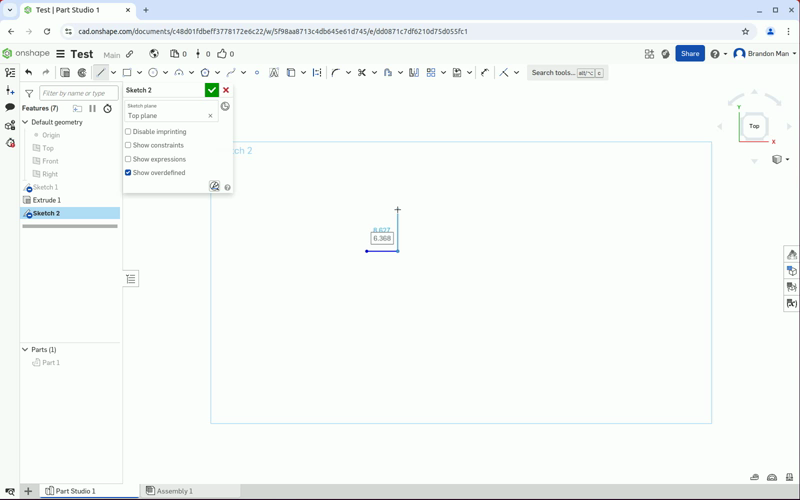
click(397, 209)
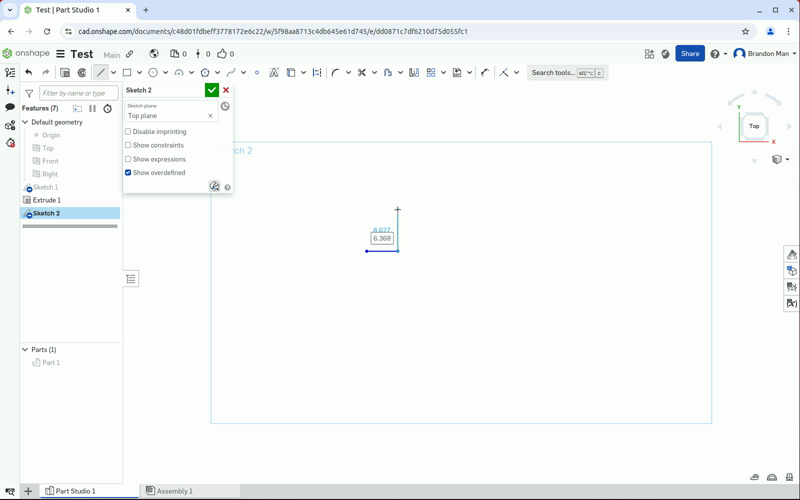
key_up(shift)
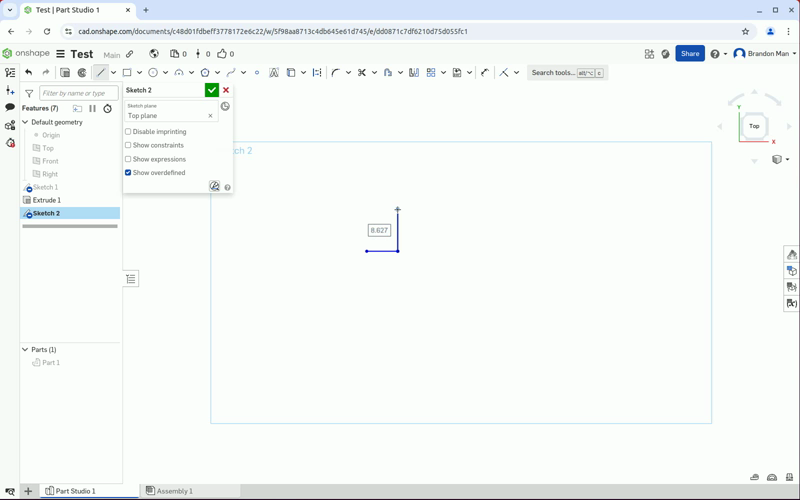
key_down(shift)
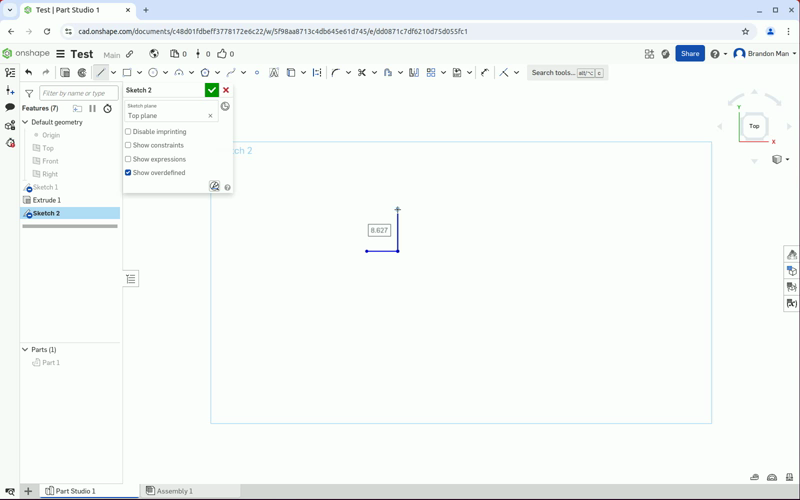
mouse_move(427, 209)
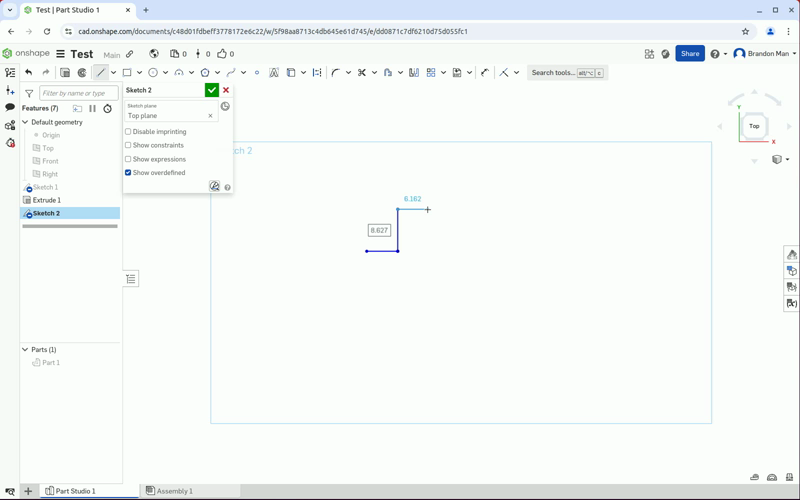
mouse_move(366, 209)
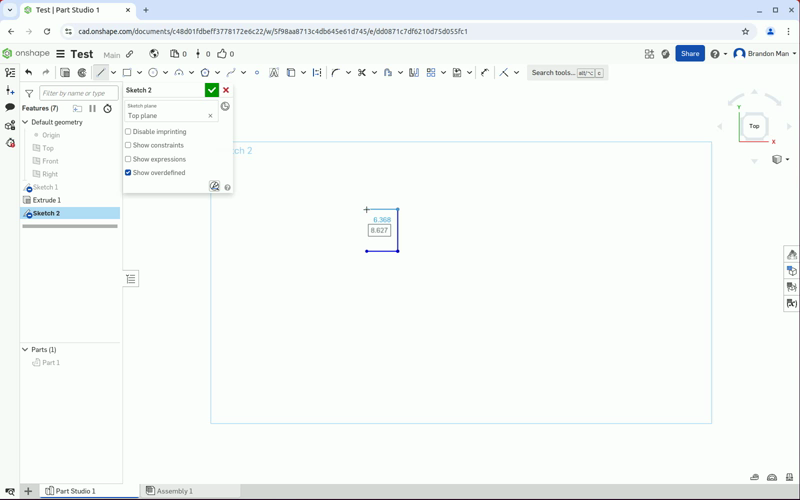
click(366, 209)
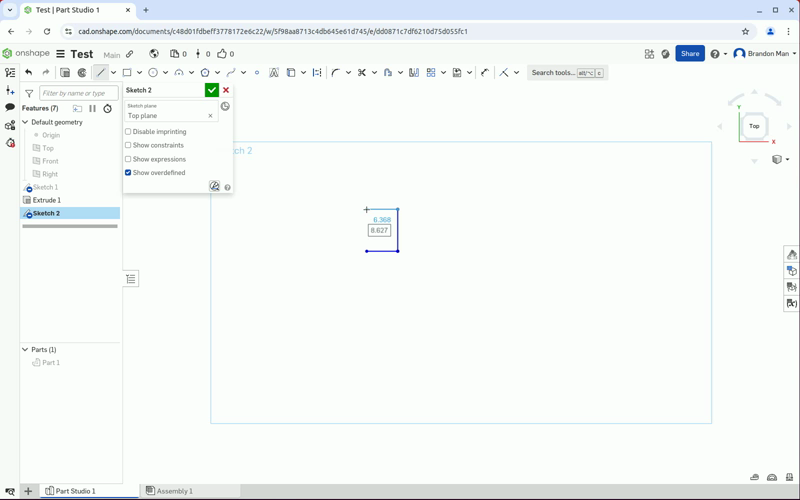
key_up(shift)
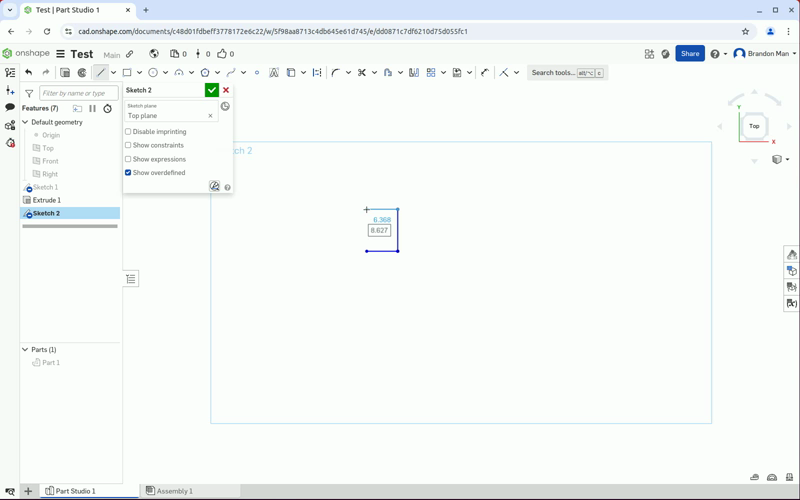
mouse_move(396, 209)
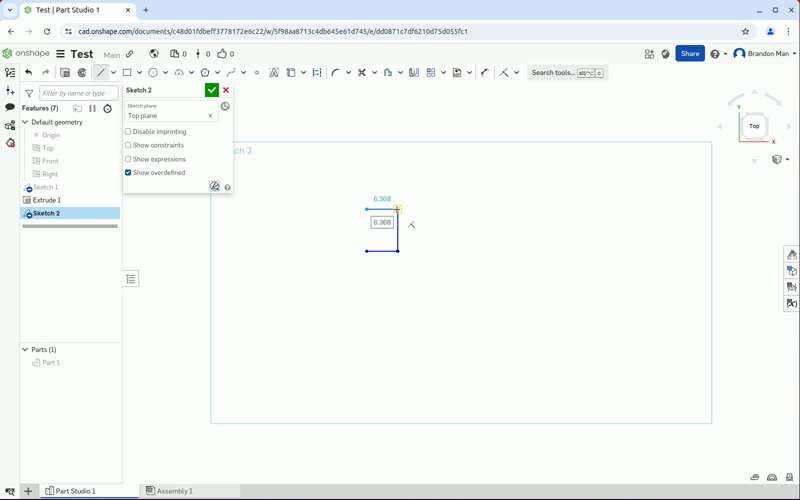
key_down(shift)
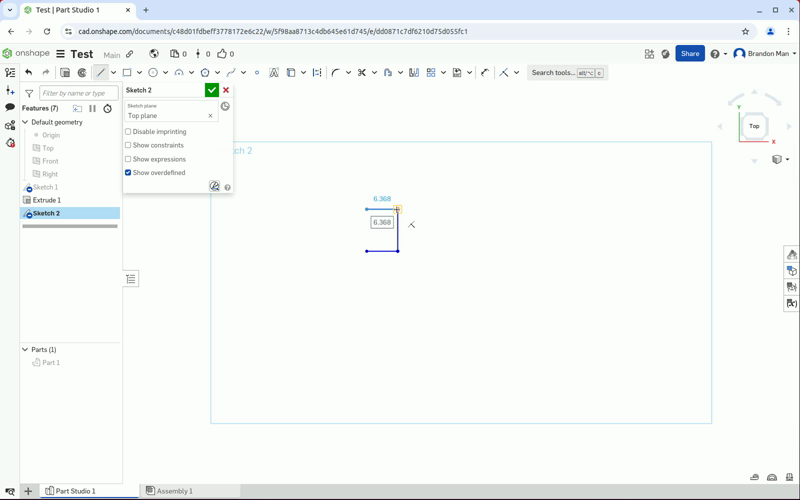
mouse_move(366, 251)
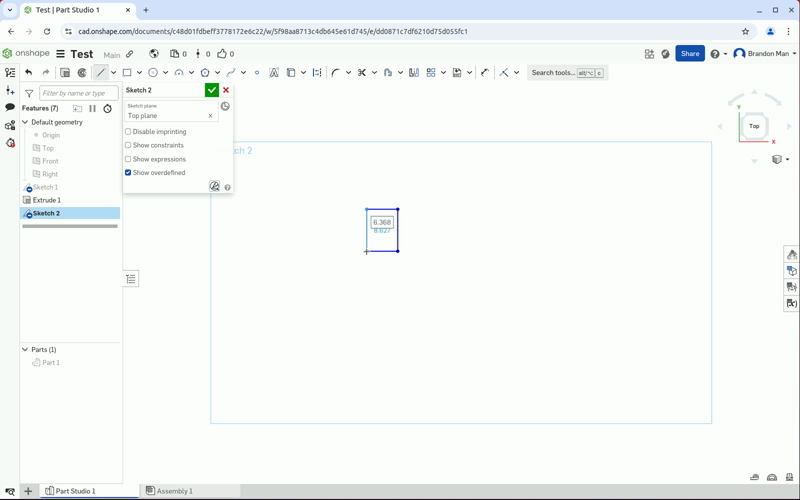
key_up(shift)
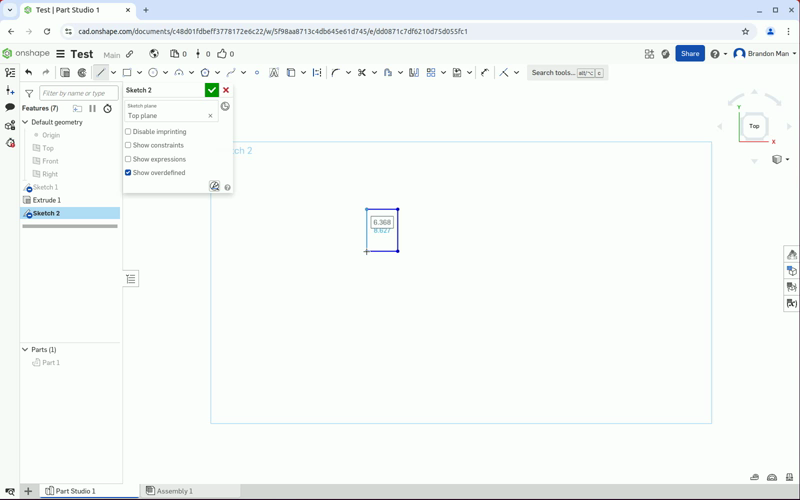
click(366, 251)
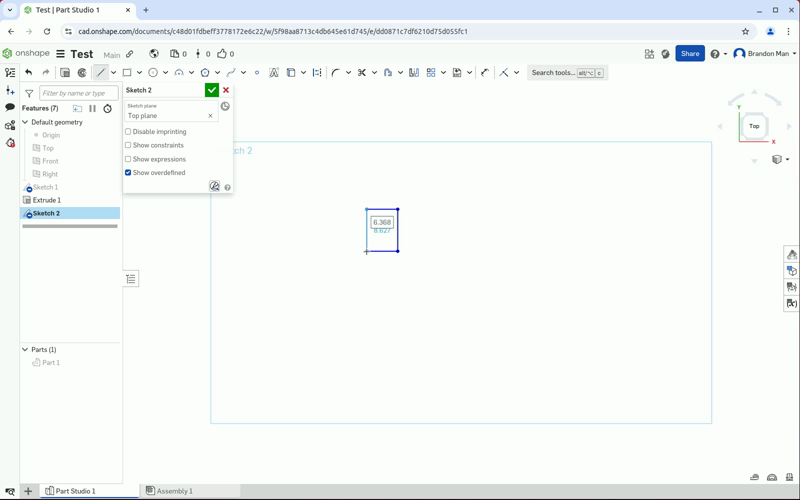
key(esc)
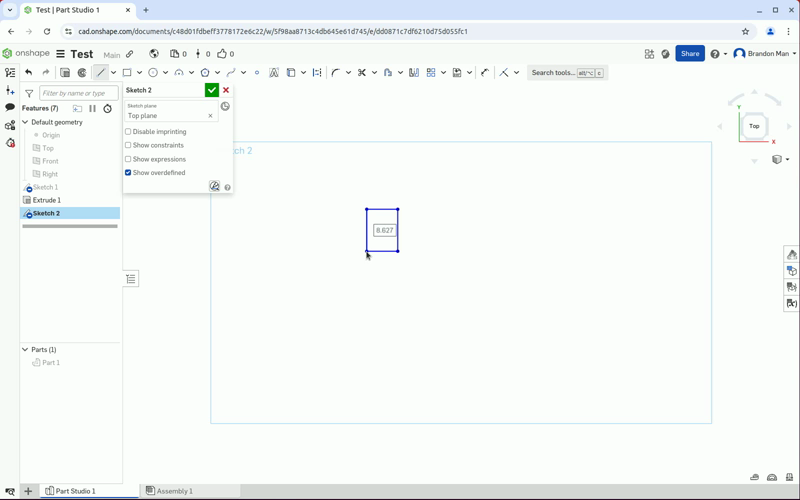
key(l)
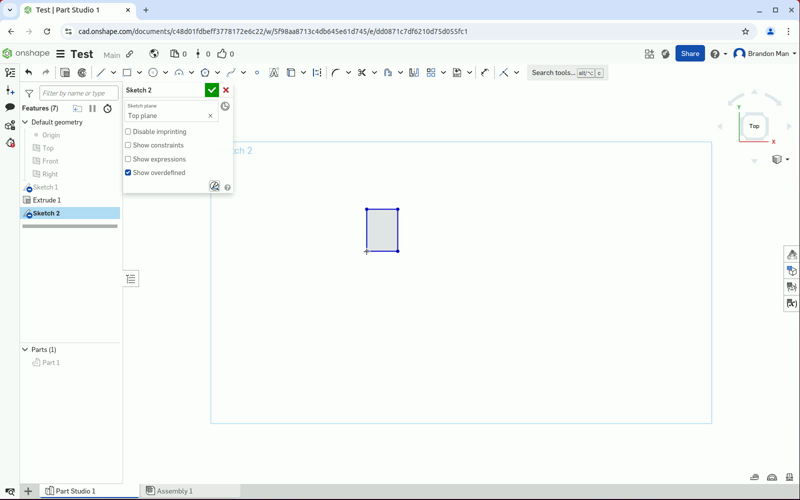
key_down(shift)
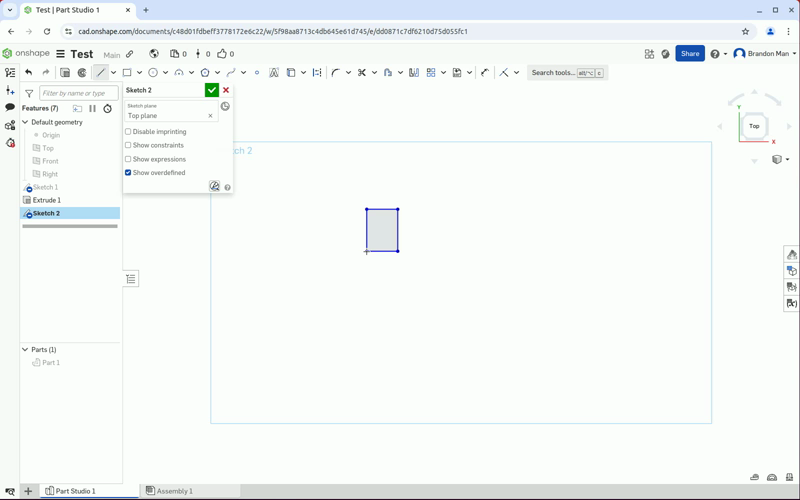
mouse_move(380, 246)
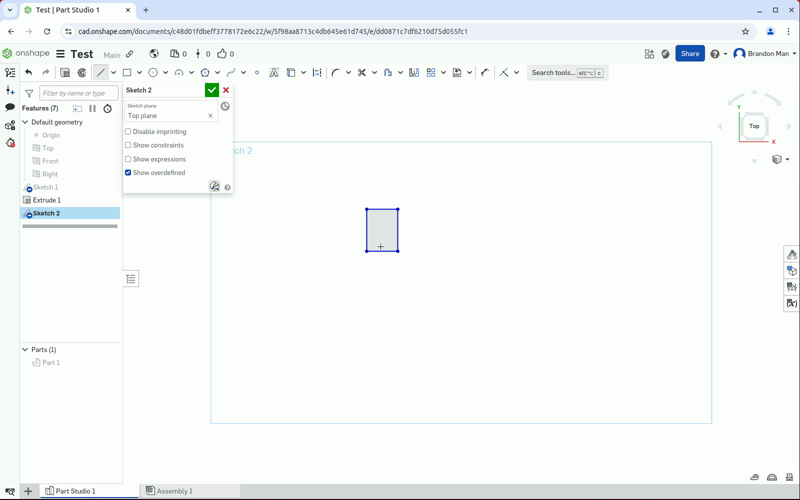
click(380, 246)
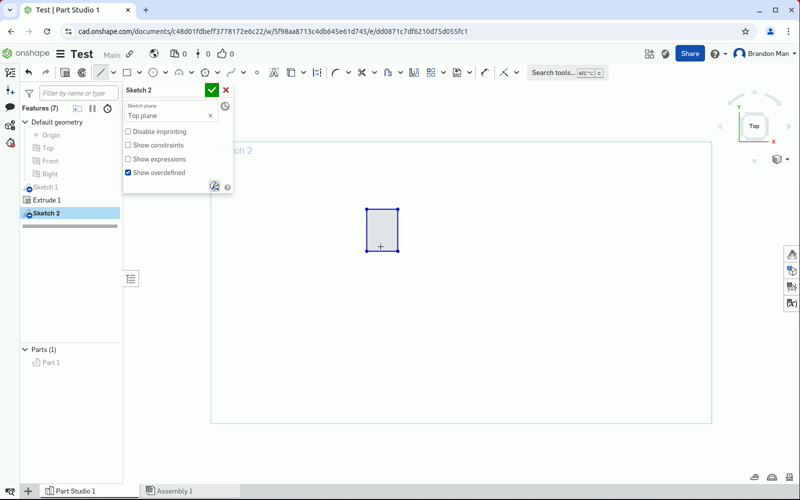
key_up(shift)
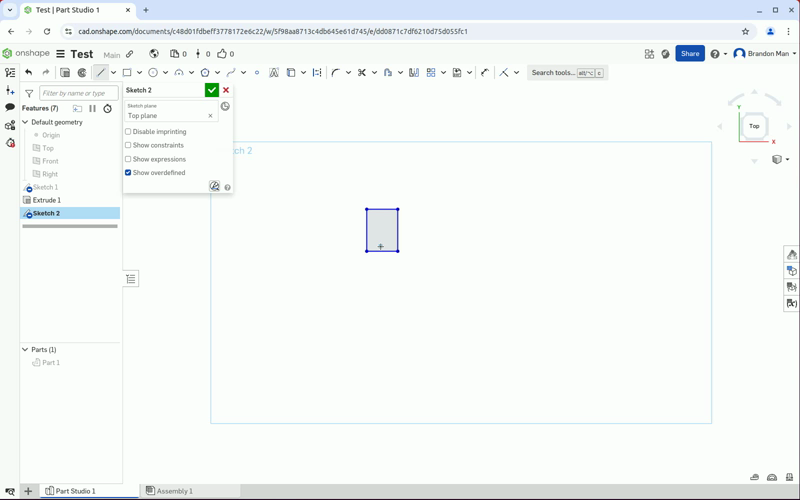
key_down(shift)
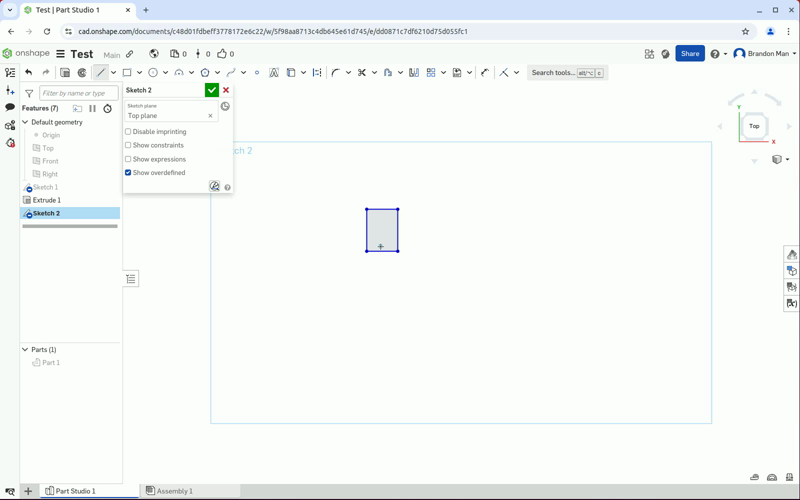
mouse_move(410, 246)
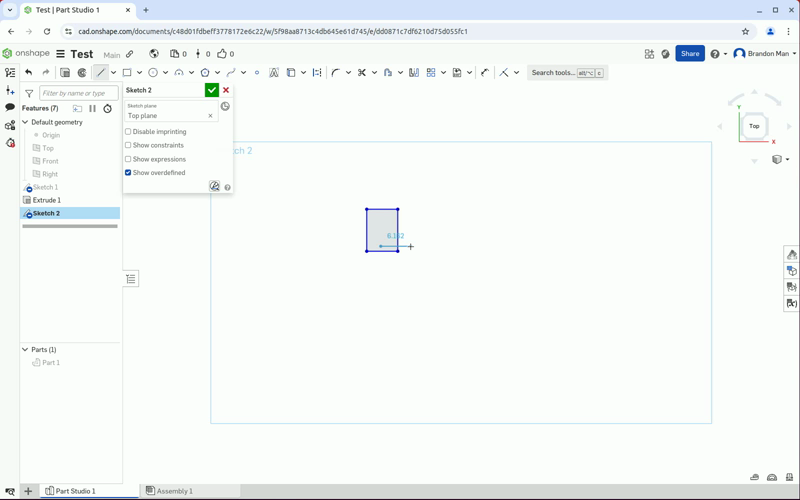
mouse_move(389, 246)
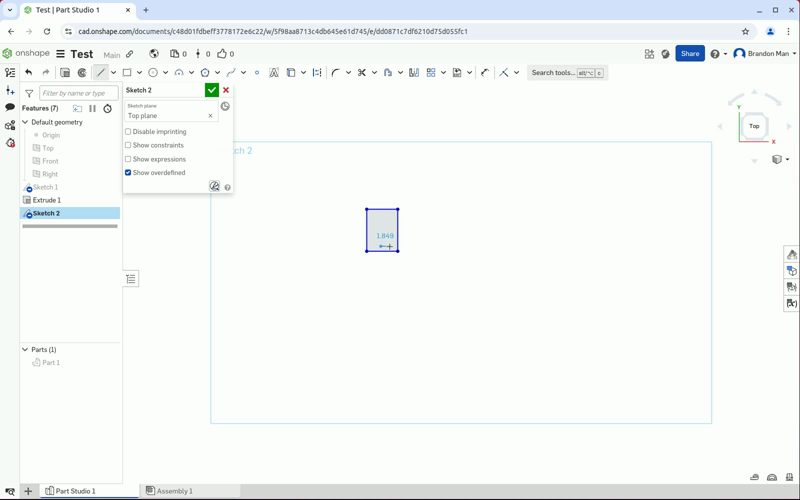
click(389, 246)
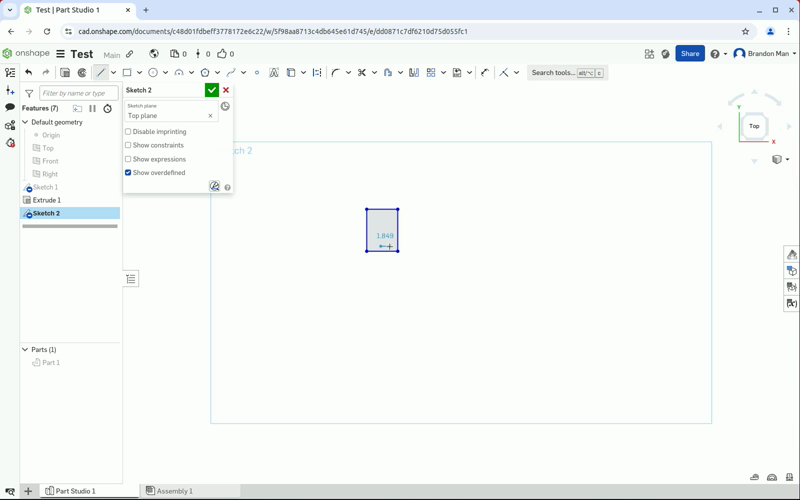
key_up(shift)
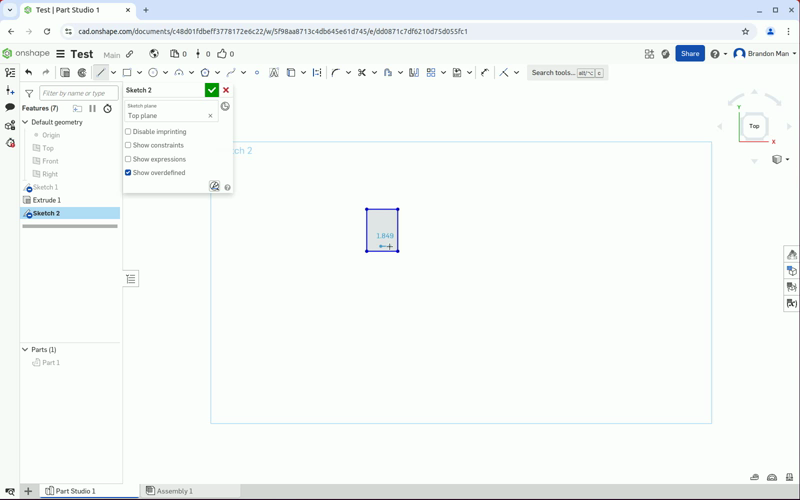
key_down(shift)
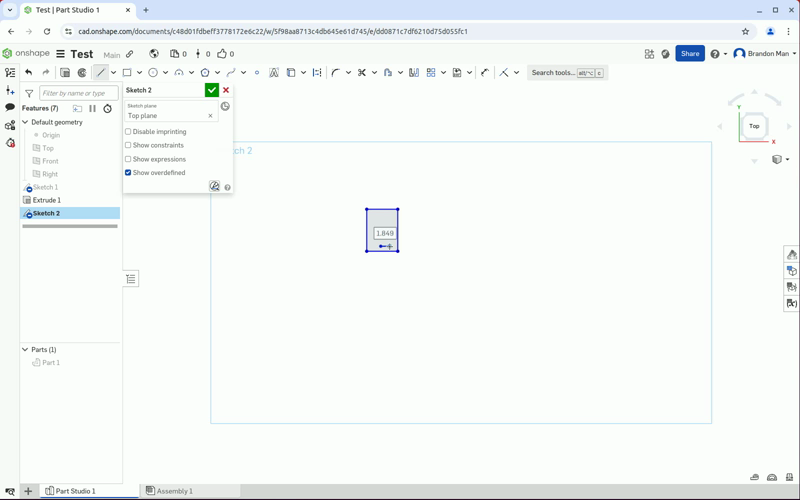
mouse_move(420, 246)
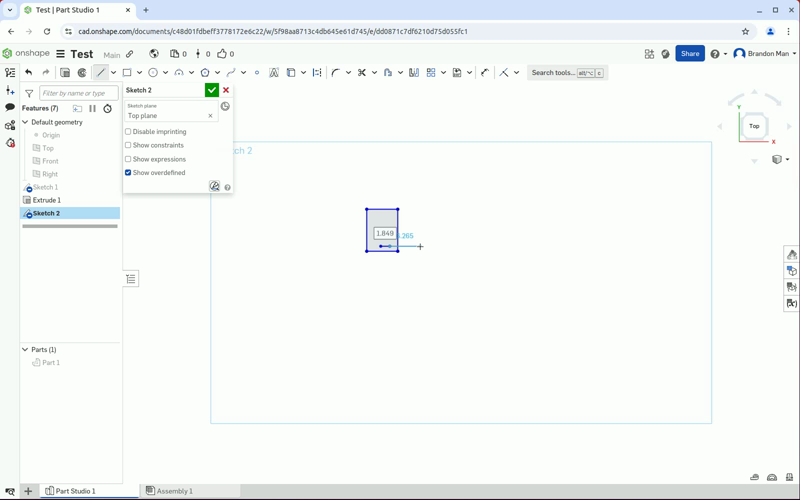
mouse_move(389, 214)
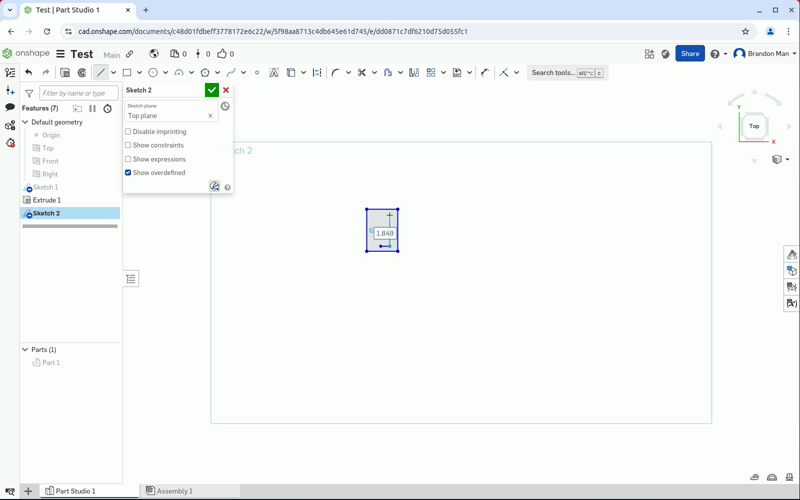
click(389, 214)
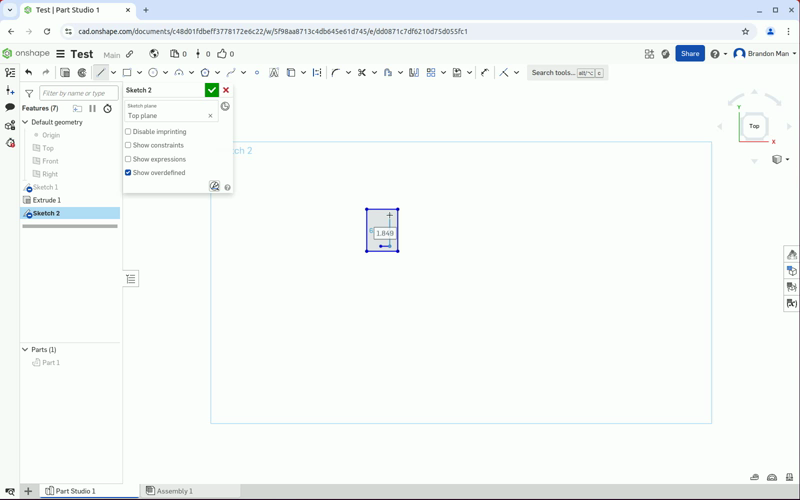
key_up(shift)
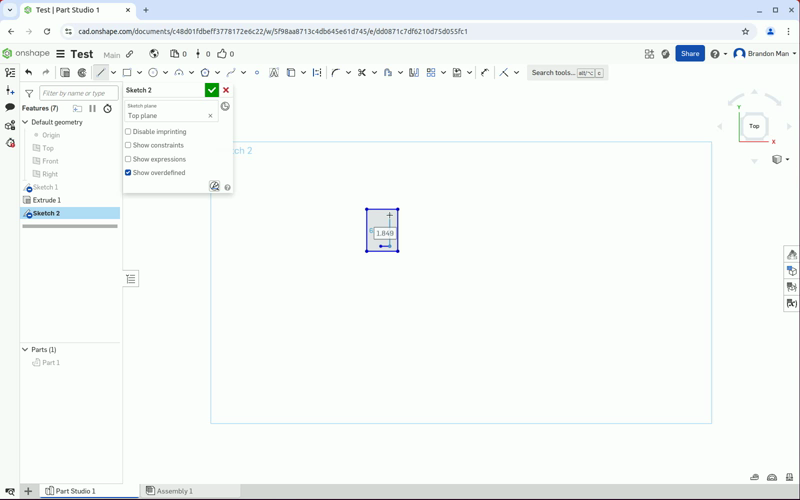
key_down(shift)
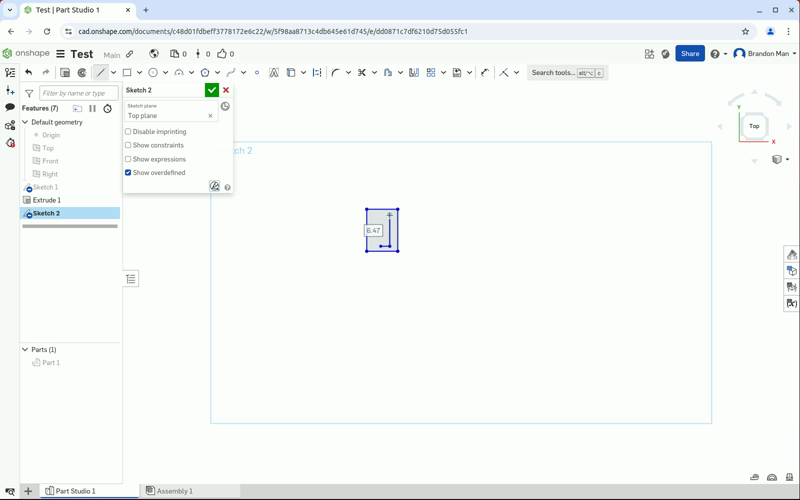
mouse_move(420, 214)
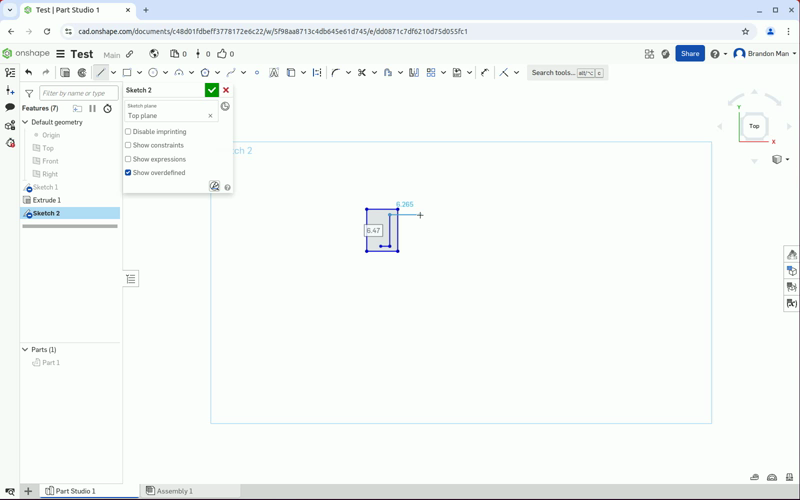
mouse_move(380, 214)
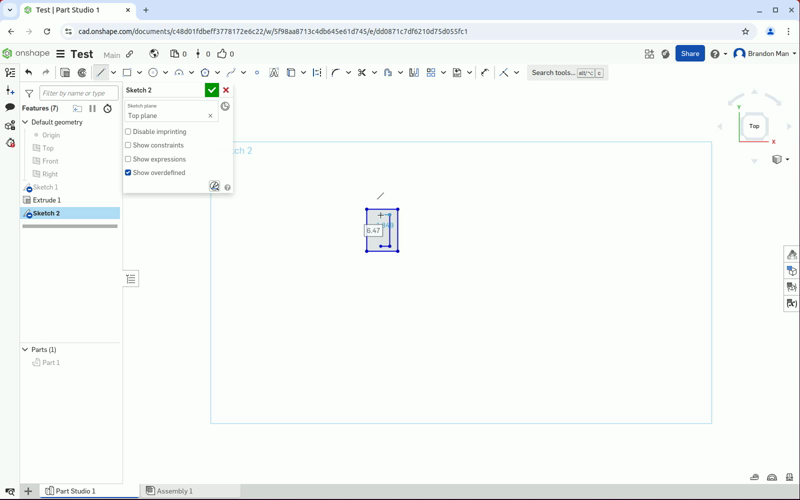
click(380, 214)
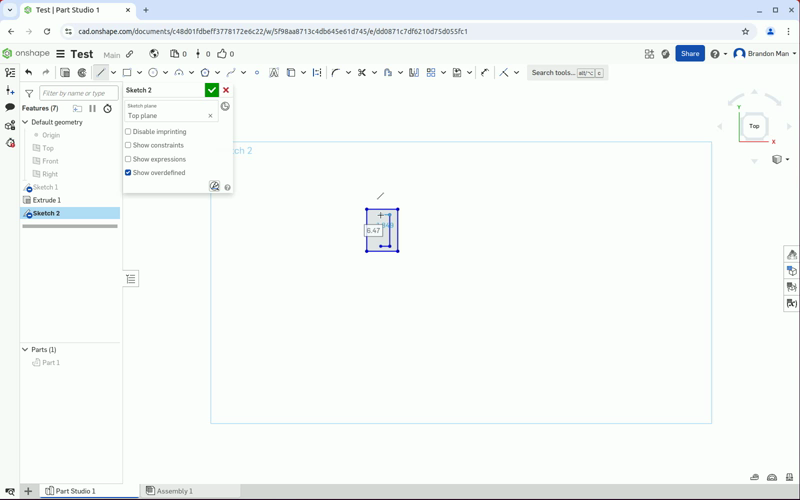
key_up(shift)
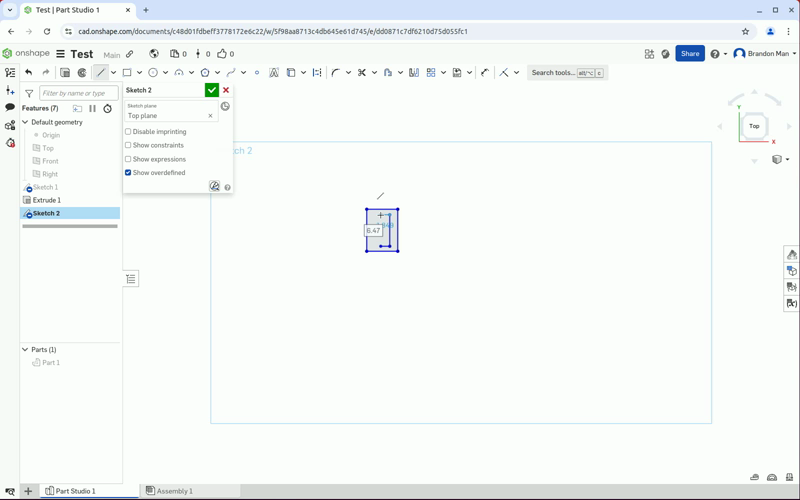
mouse_move(410, 214)
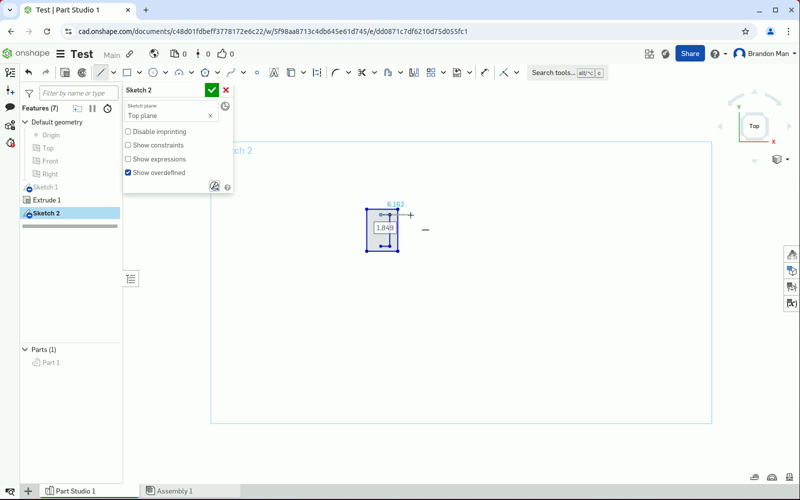
key_down(shift)
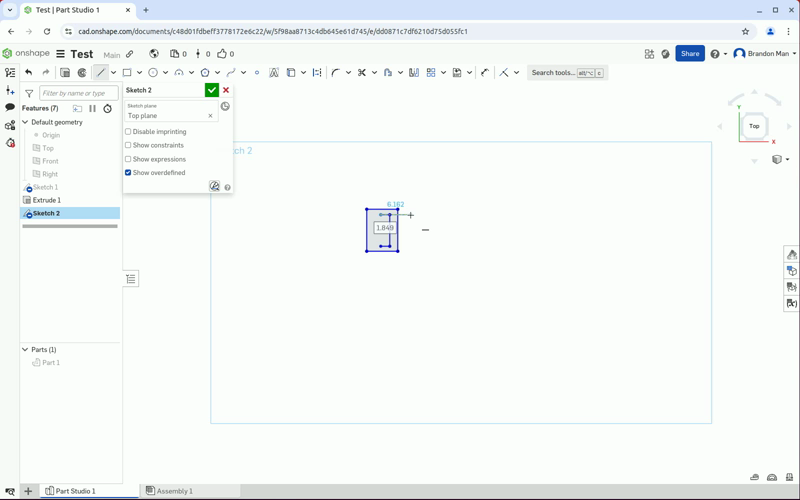
mouse_move(380, 246)
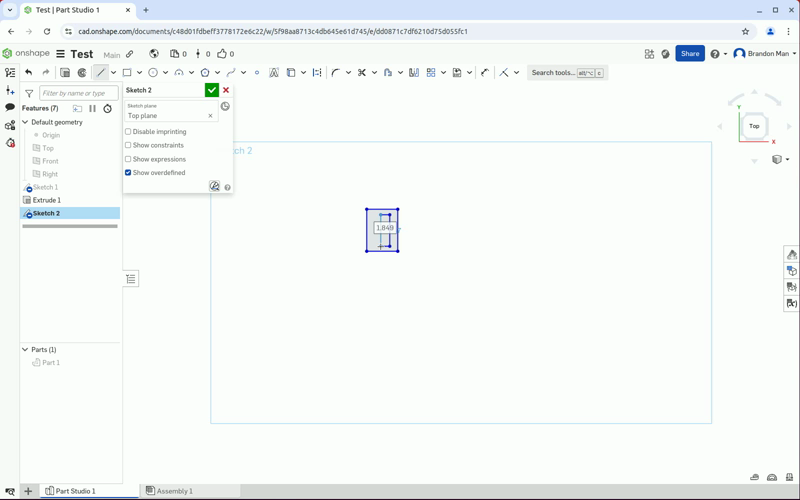
key_up(shift)
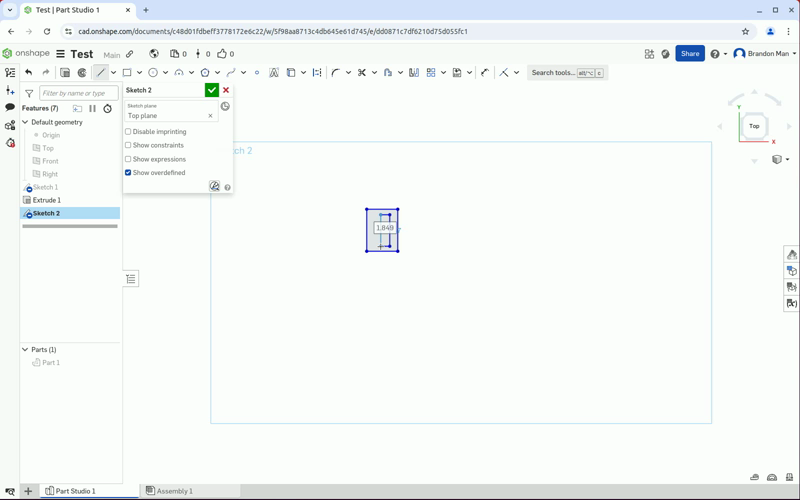
click(380, 246)
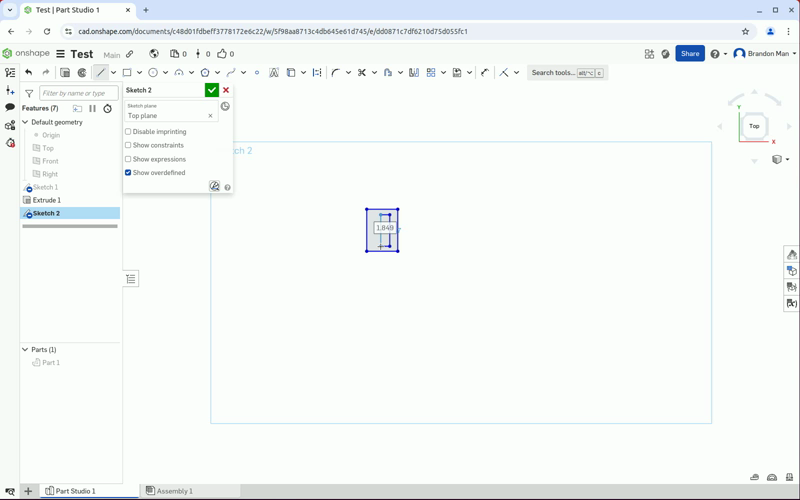
key(esc)
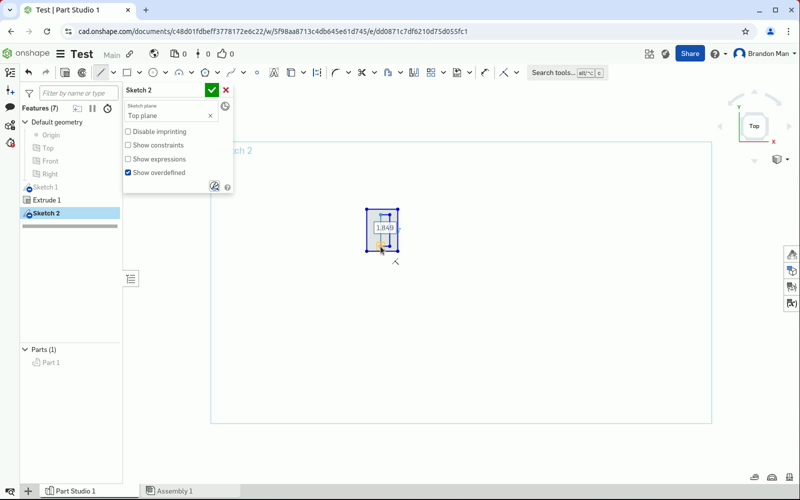
mouse_move(395, 230)
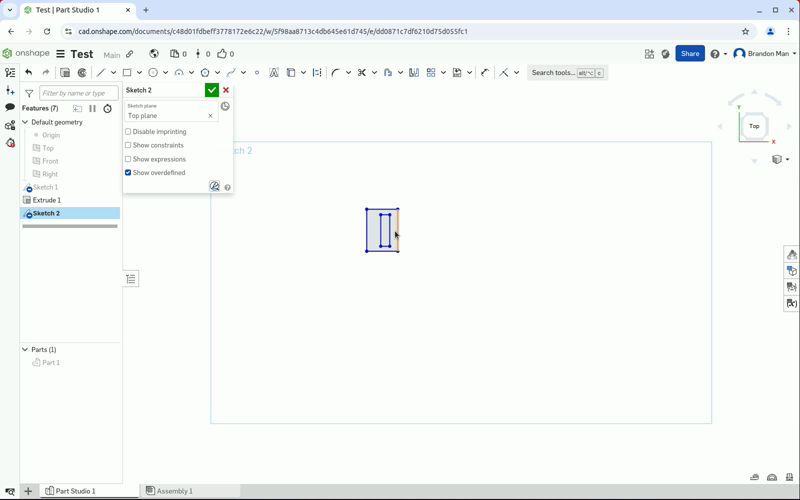
scroll(6)
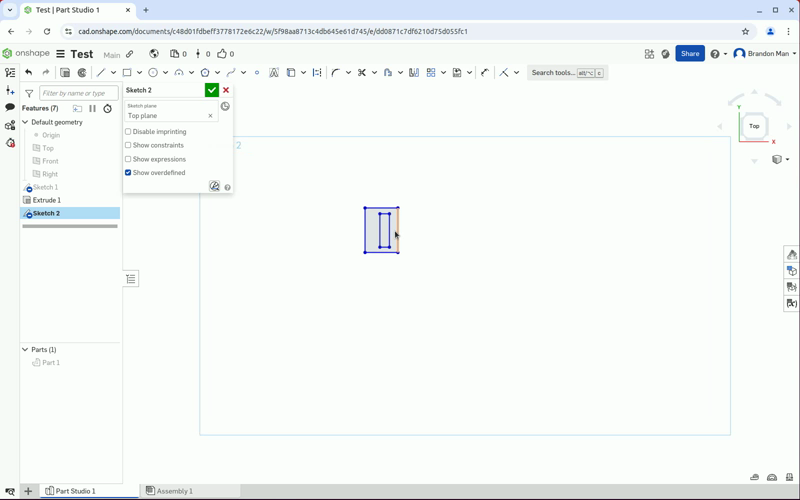
scroll(6)
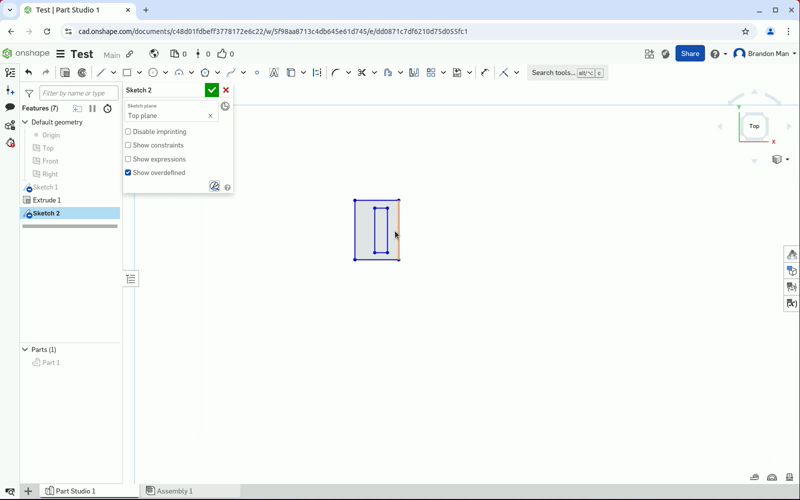
scroll(6)
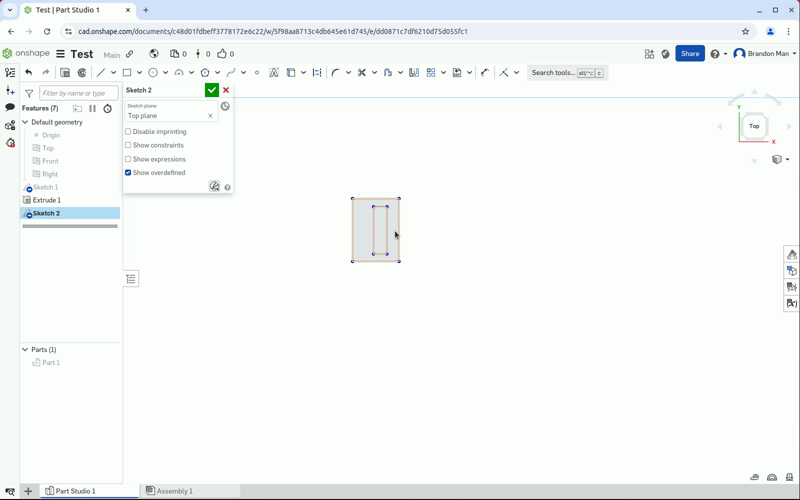
scroll(6)
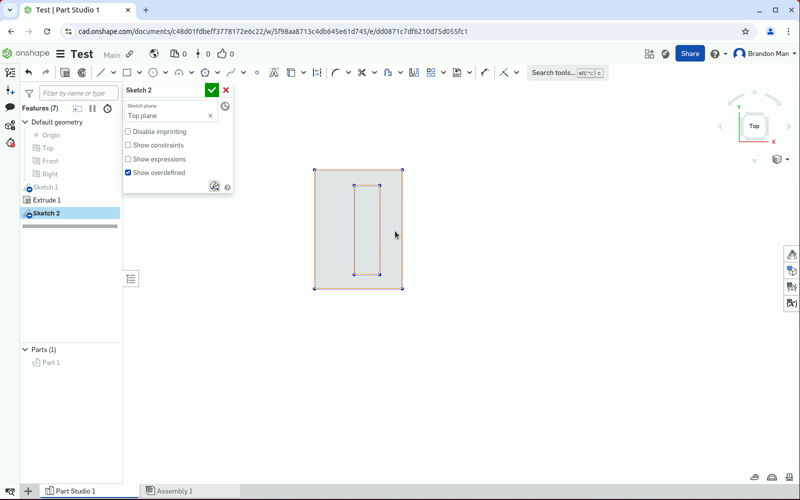
scroll(6)
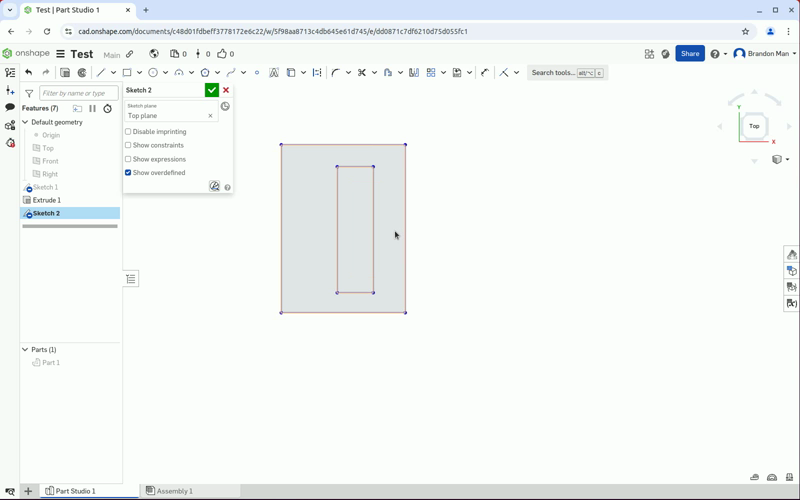
scroll(6)
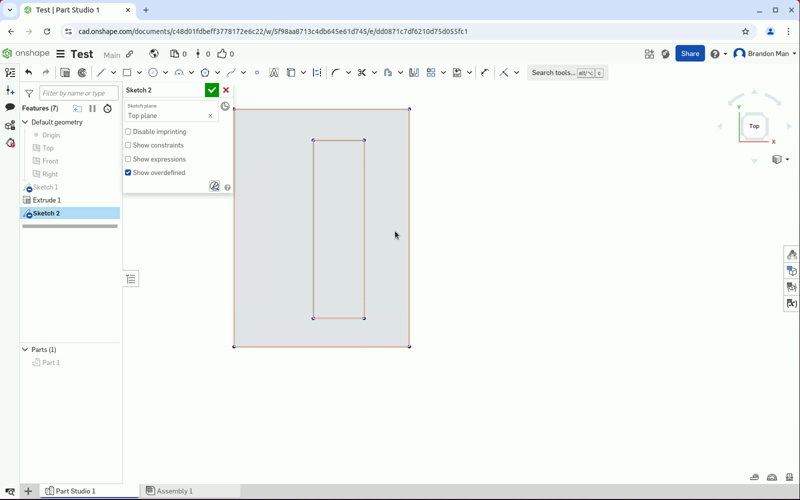
scroll(6)
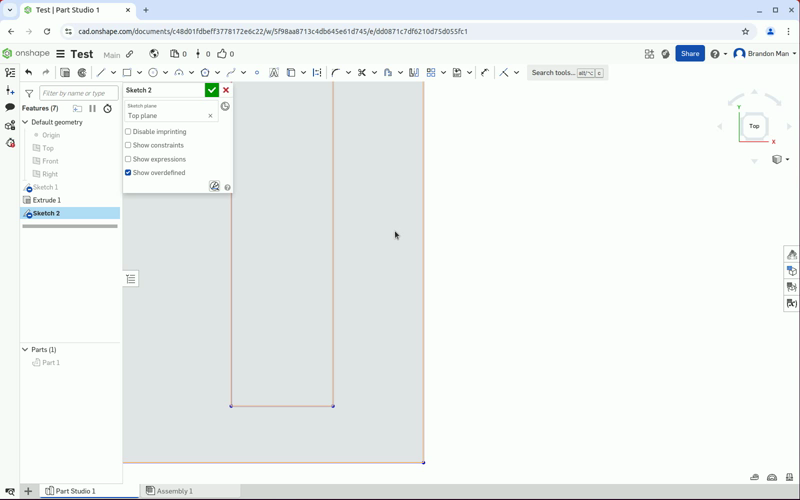
click(395, 230)
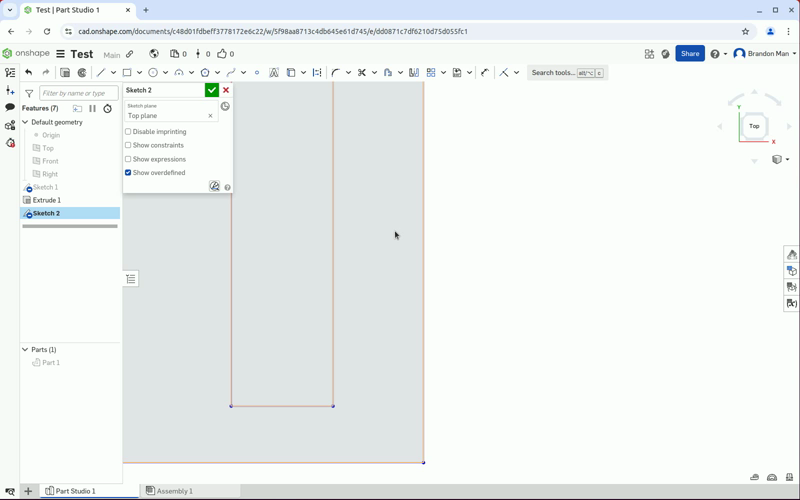
scroll(-6)
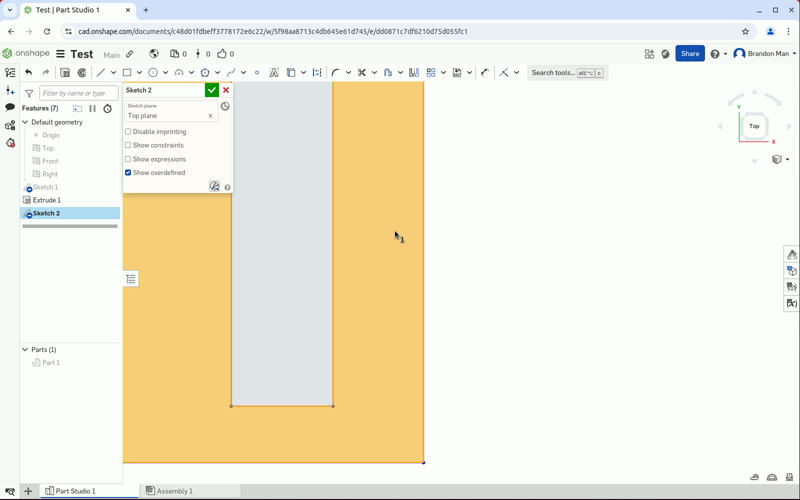
scroll(-6)
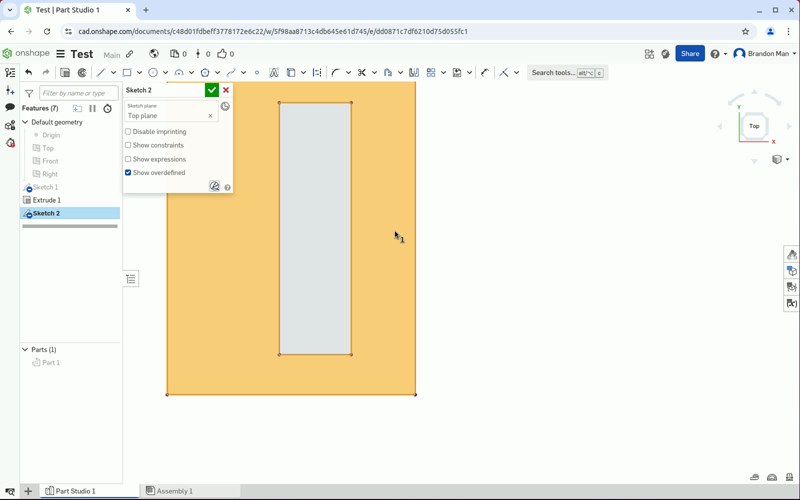
scroll(-6)
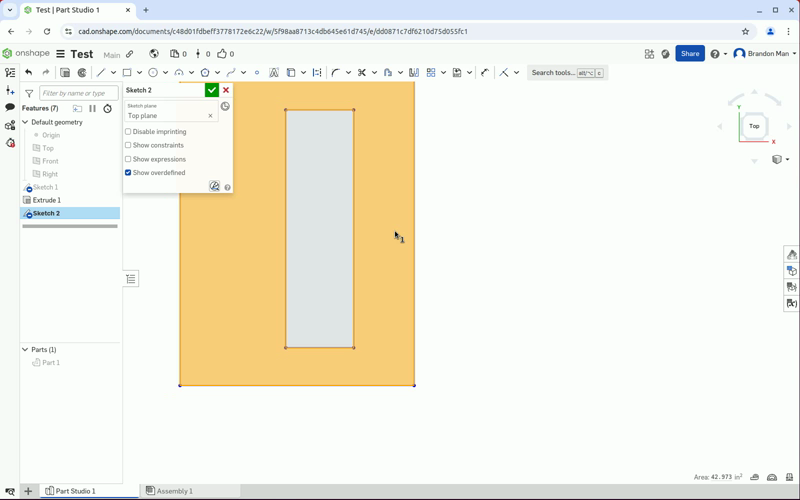
scroll(-6)
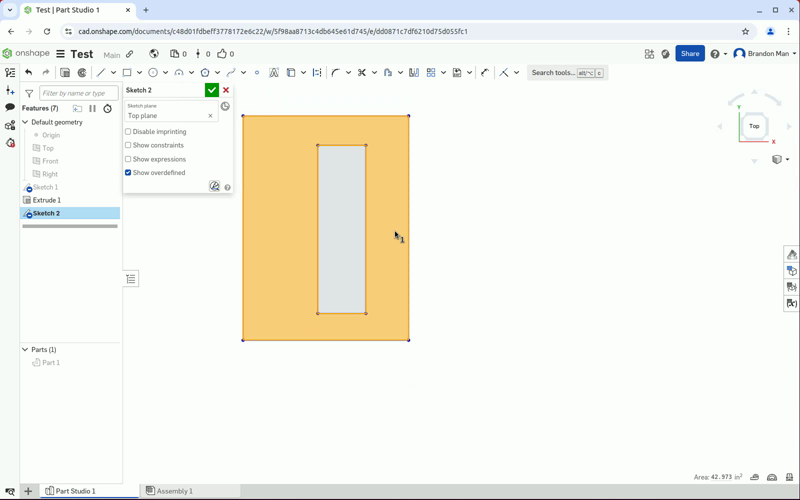
scroll(-6)
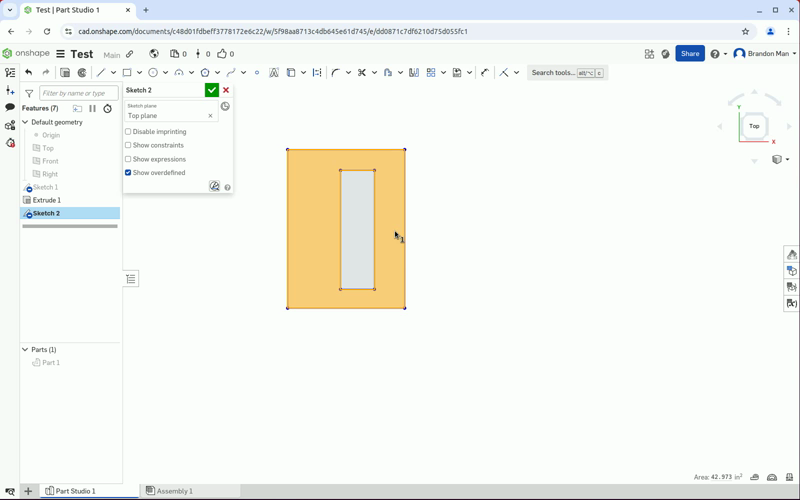
scroll(-6)
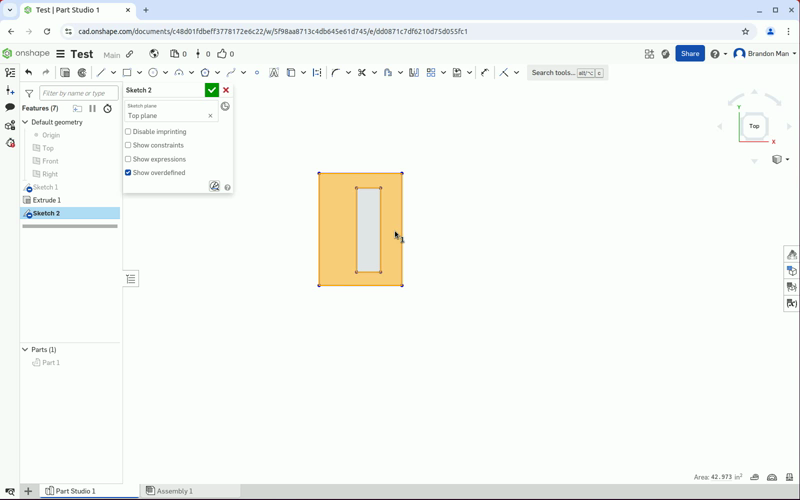
scroll(-6)
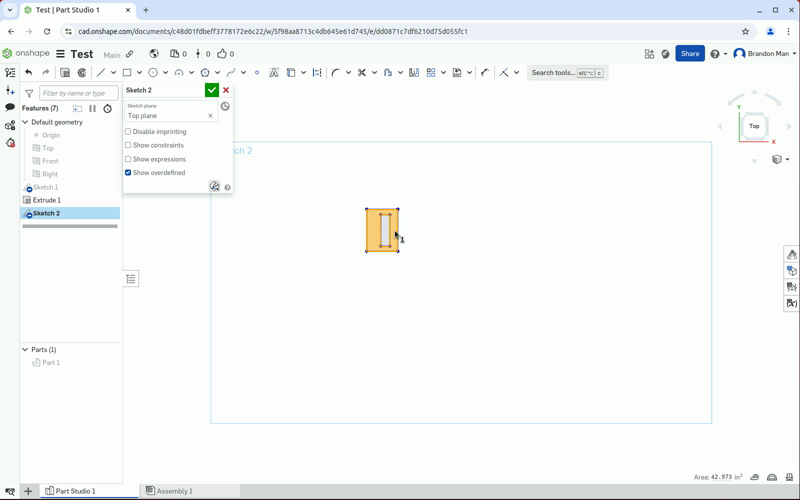
mouse_move(73, 352)
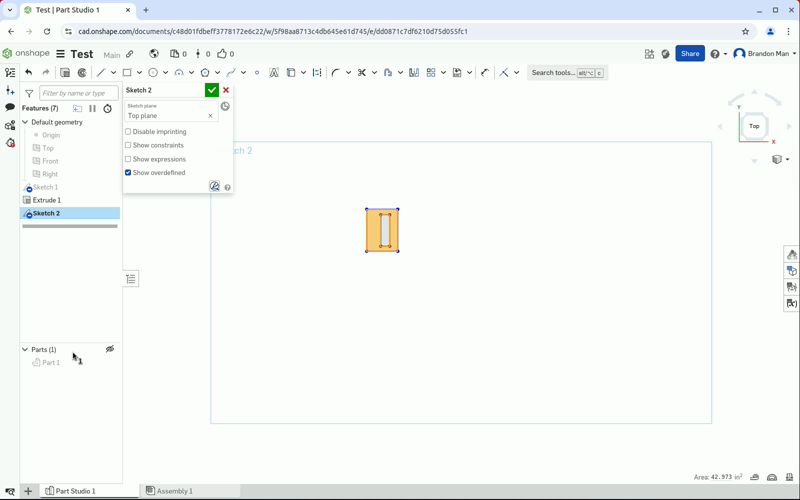
key(shift+y)
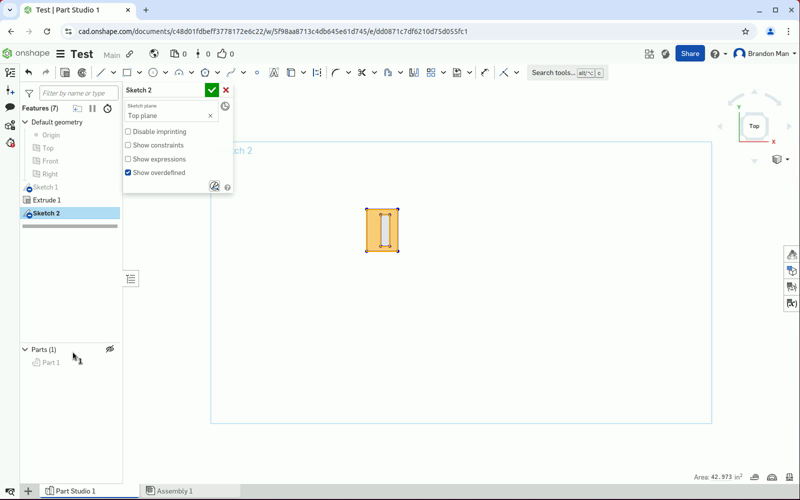
key(shift+e)
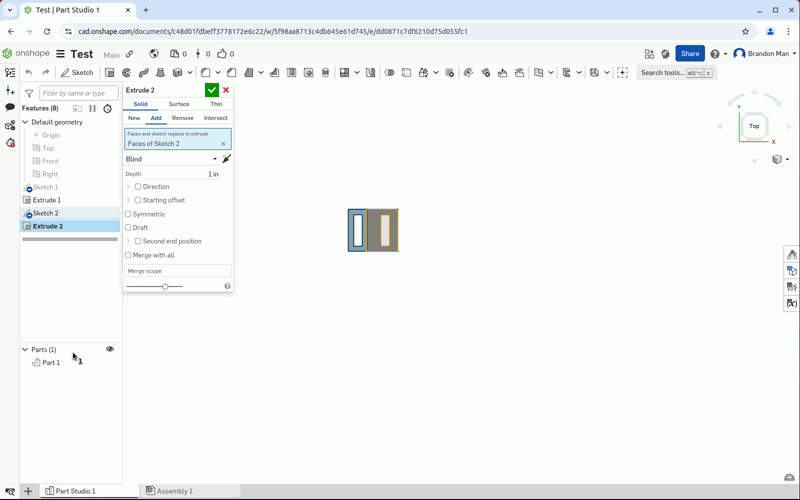
mouse_move(143, 106)
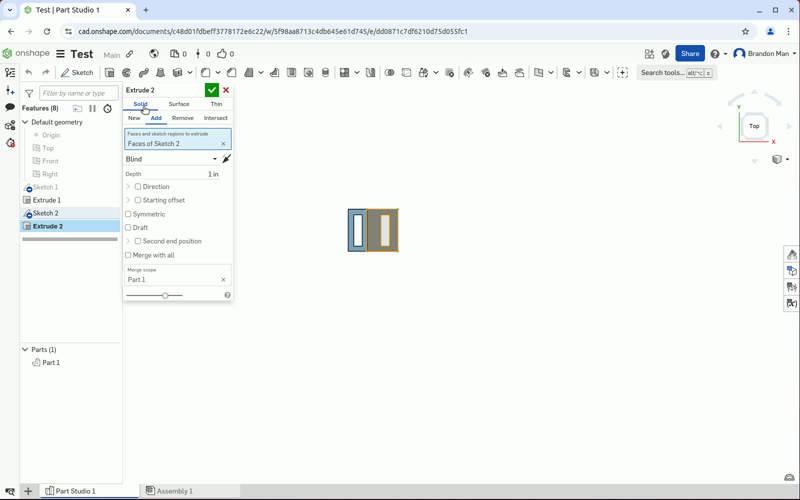
click(143, 106)
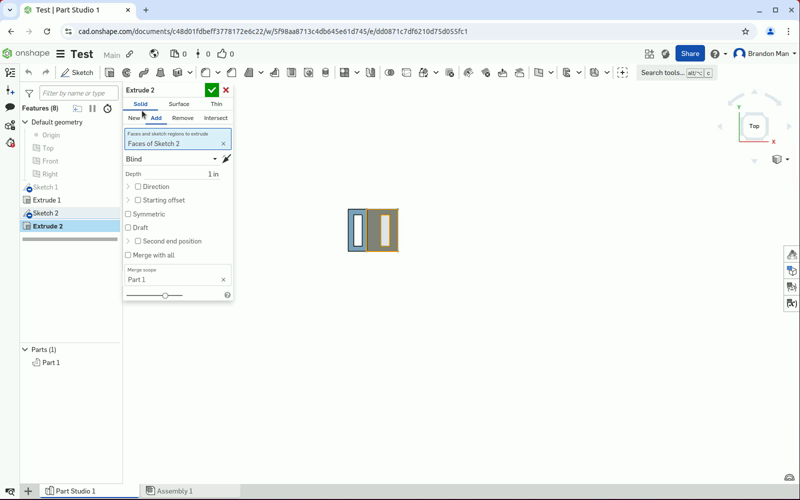
mouse_move(137, 120)
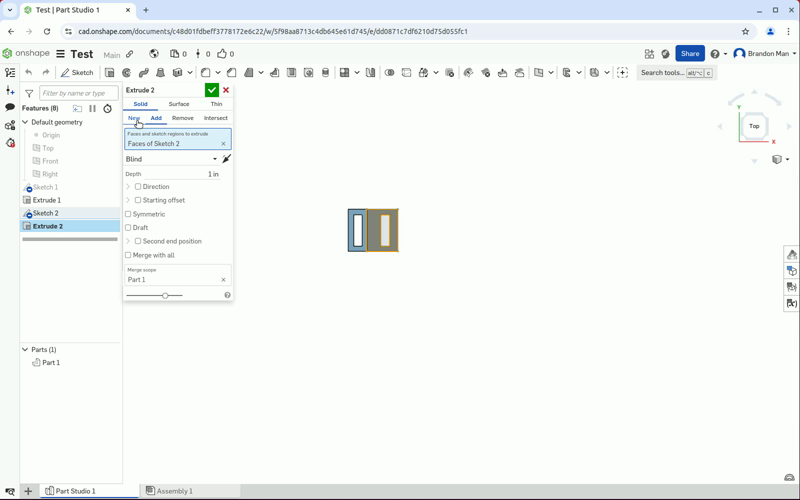
click(137, 120)
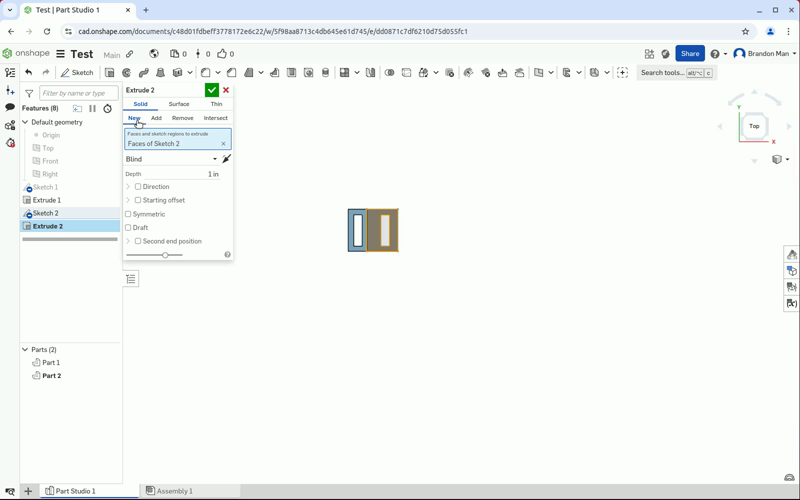
key(tab, 4)
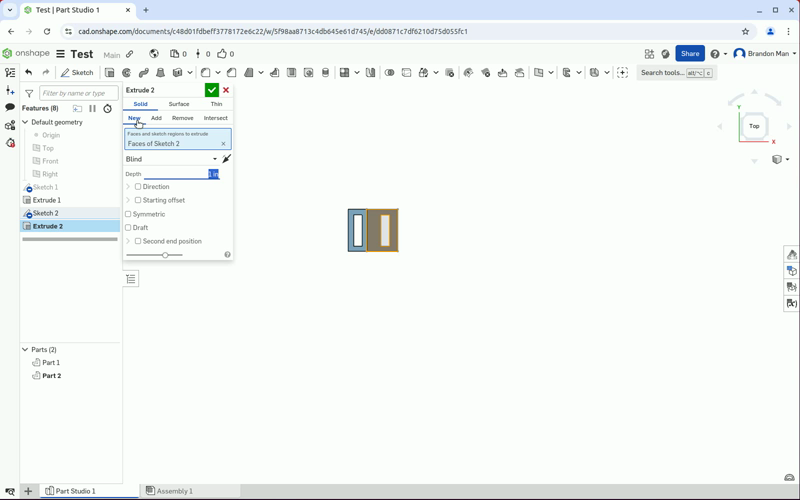
text(1.444)
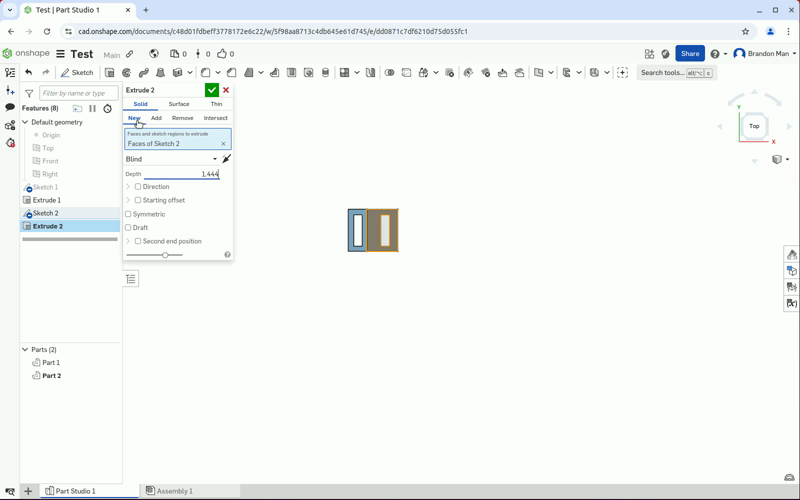
key(enter)
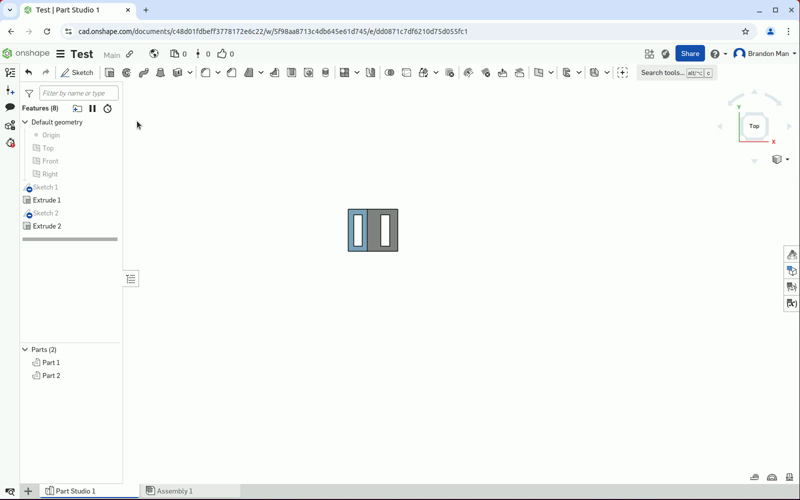
key(shift+h)
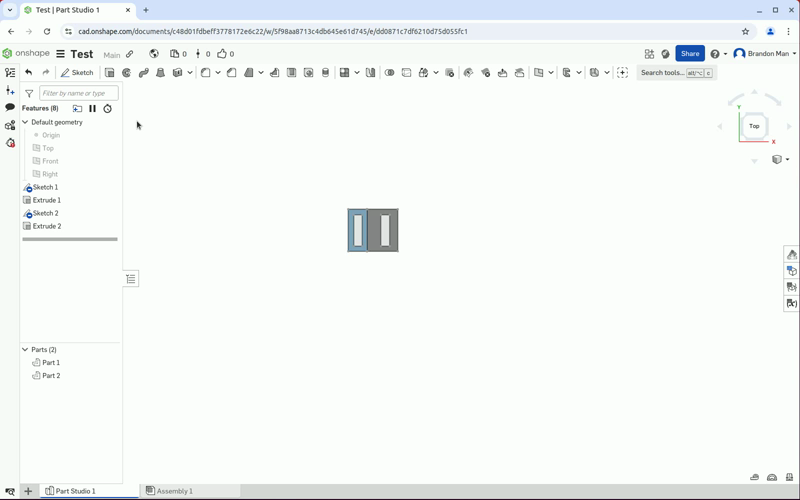
key(shift+h)
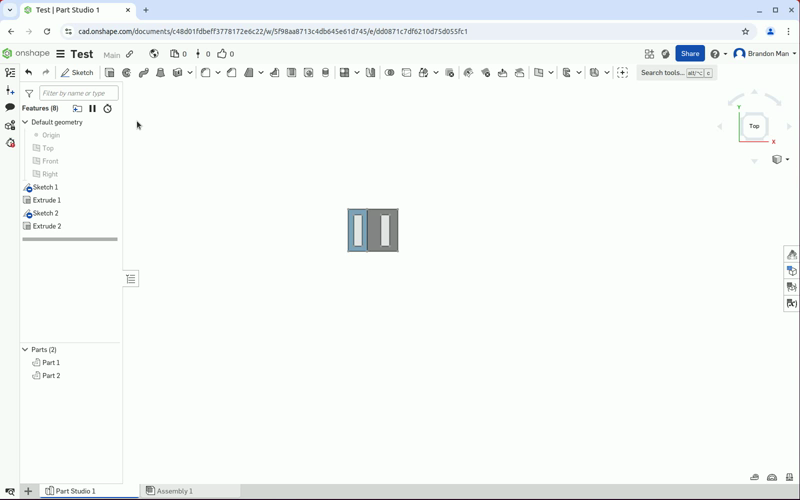
key(shift+7)
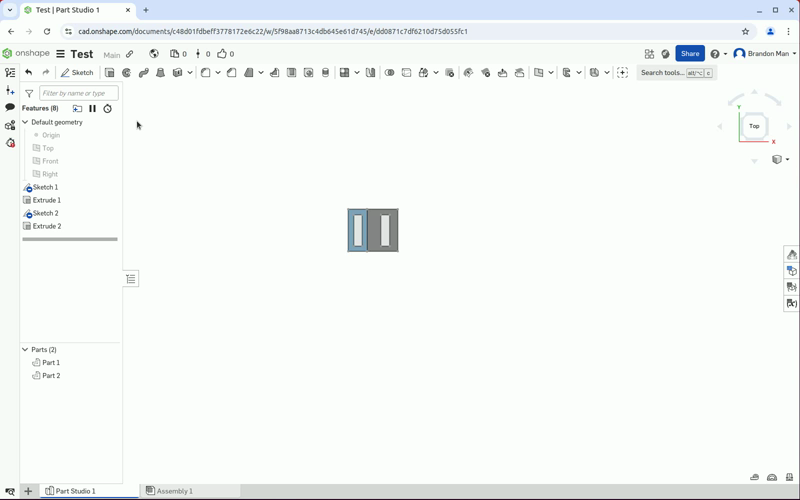
key(up, 3)
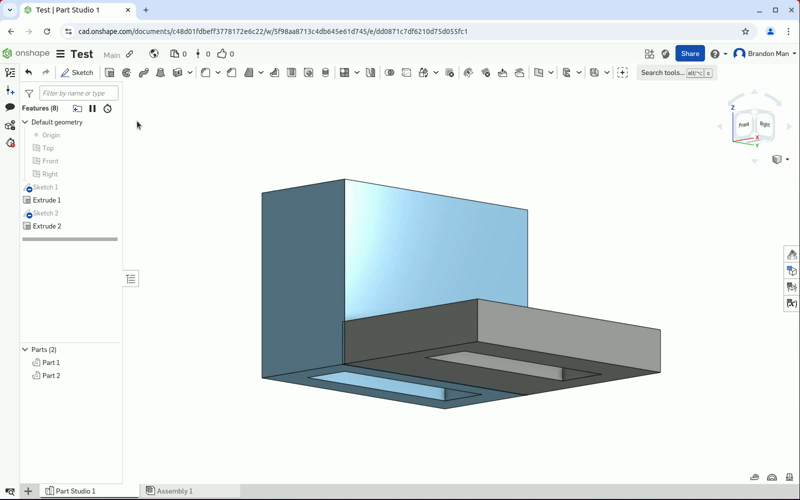
key(left, 3)
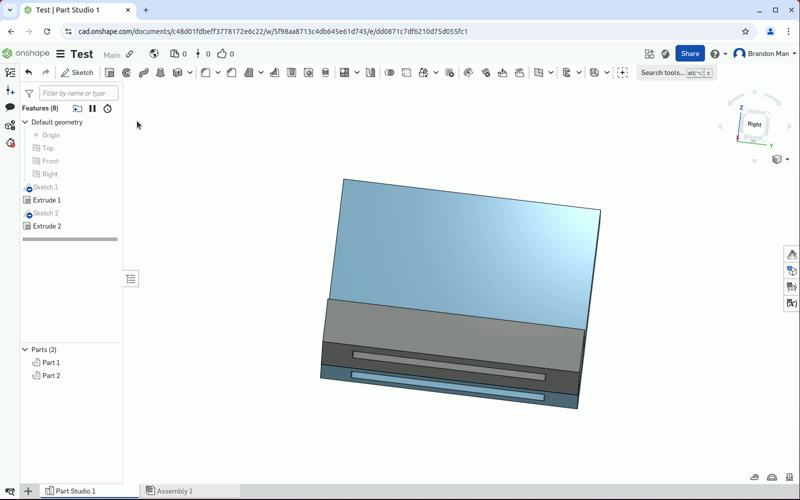
key(right, 3)
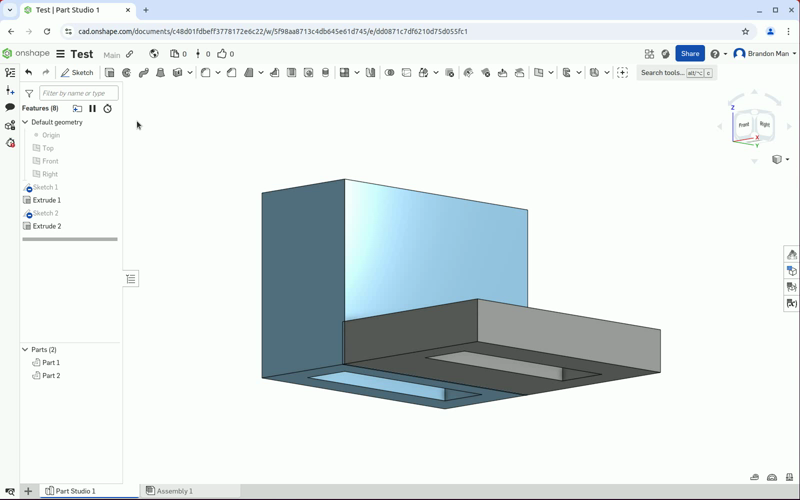
key(down, 3)
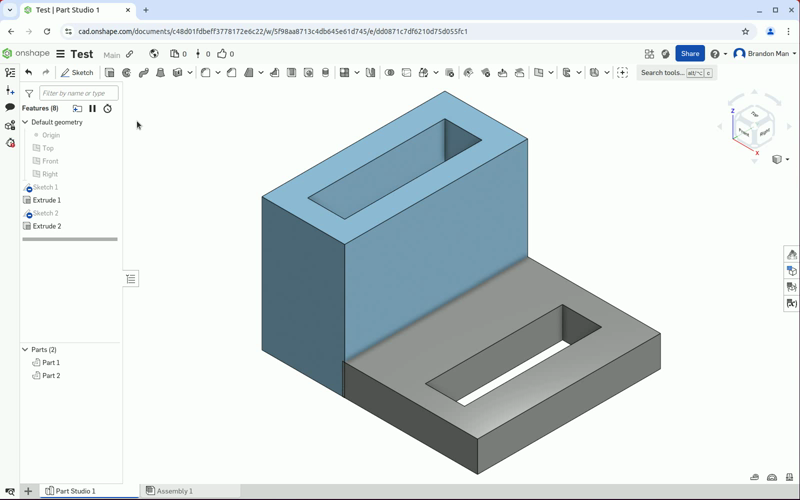
mouse_move(73, 189)
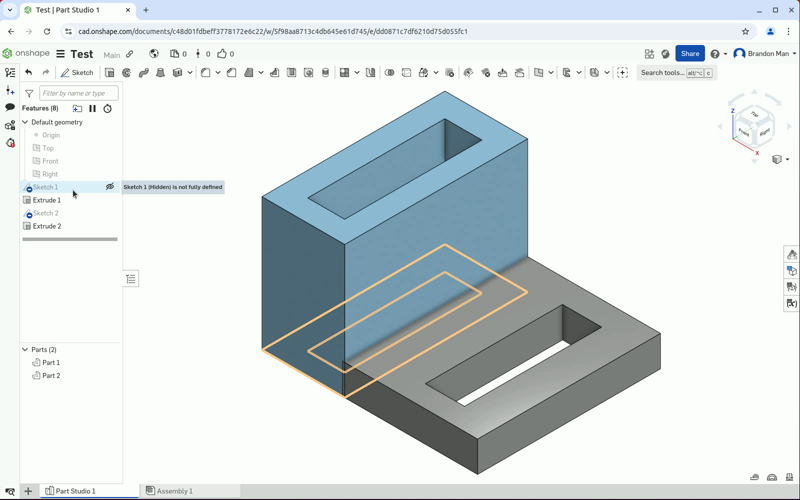
click(73, 189)